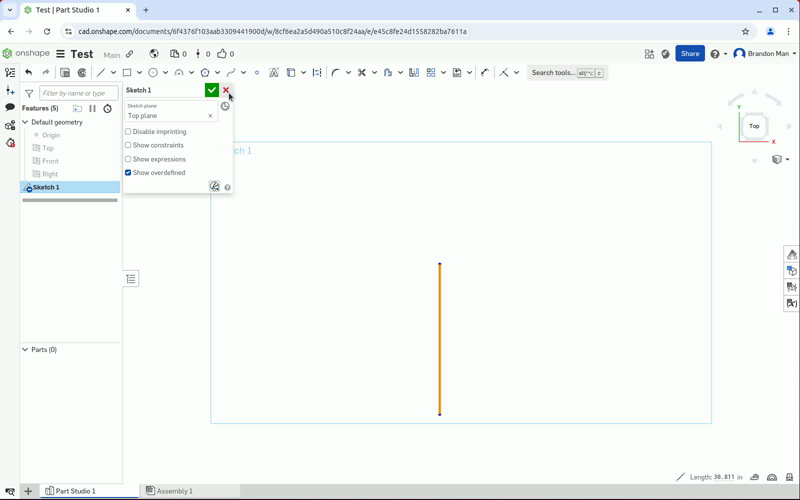
key(shift+h)
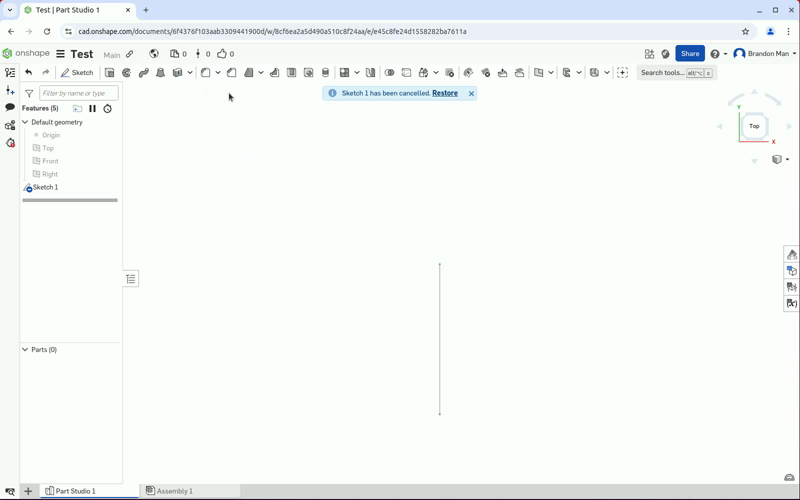
key(shift+s)
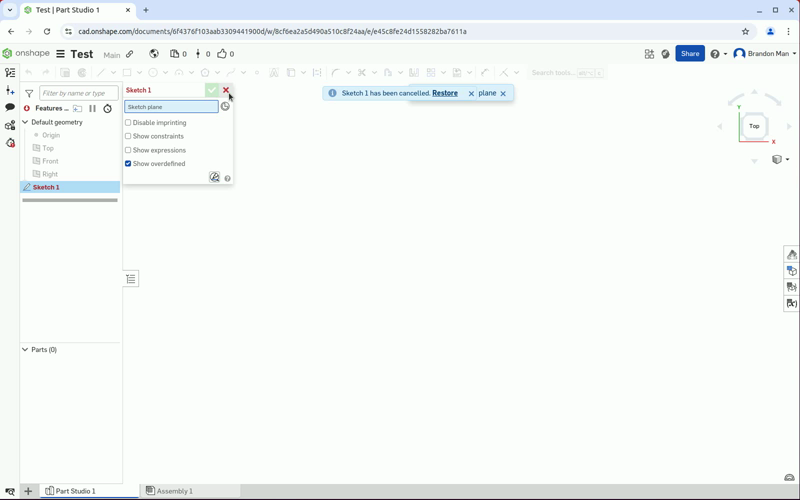
mouse_move(73, 150)
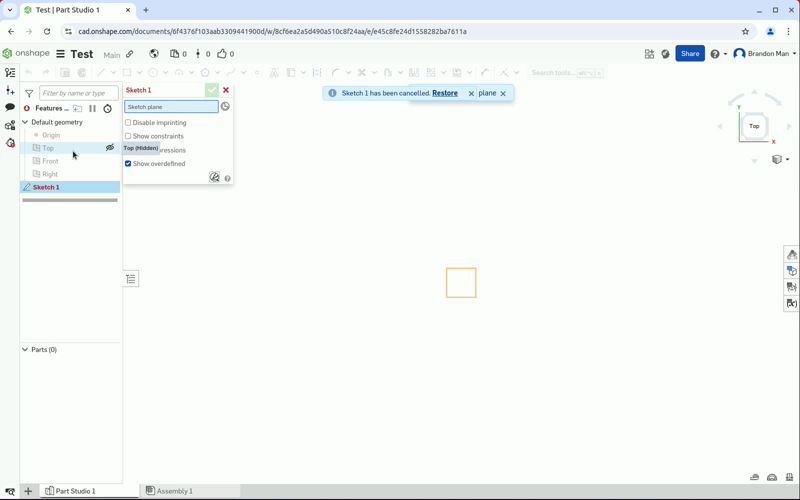
click(73, 150)
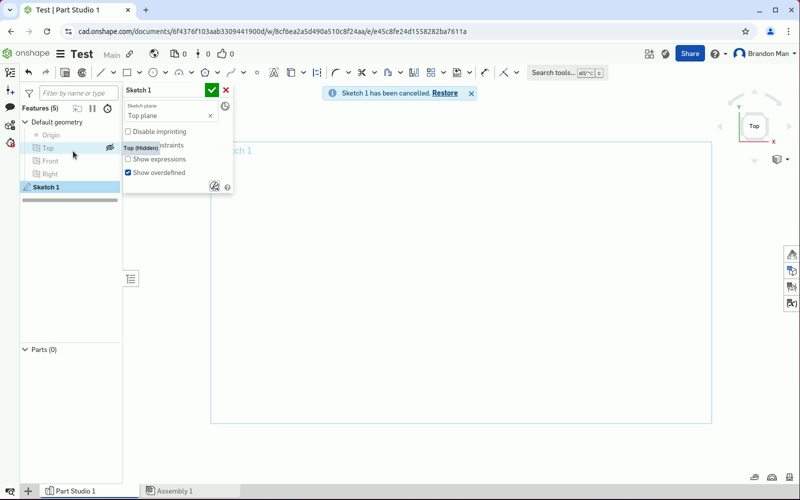
mouse_move(73, 352)
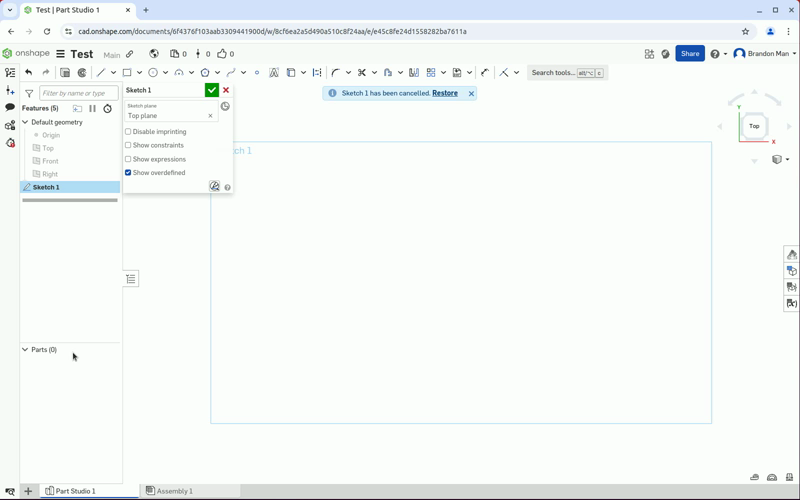
key(y)
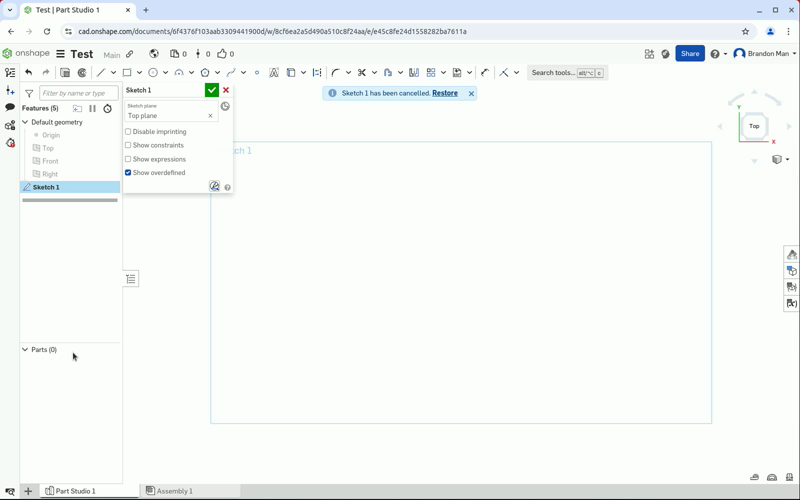
key(l)
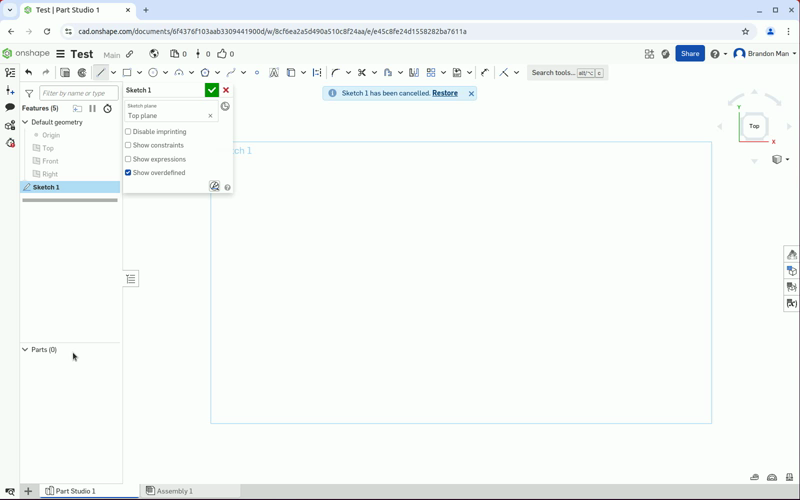
key_down(shift)
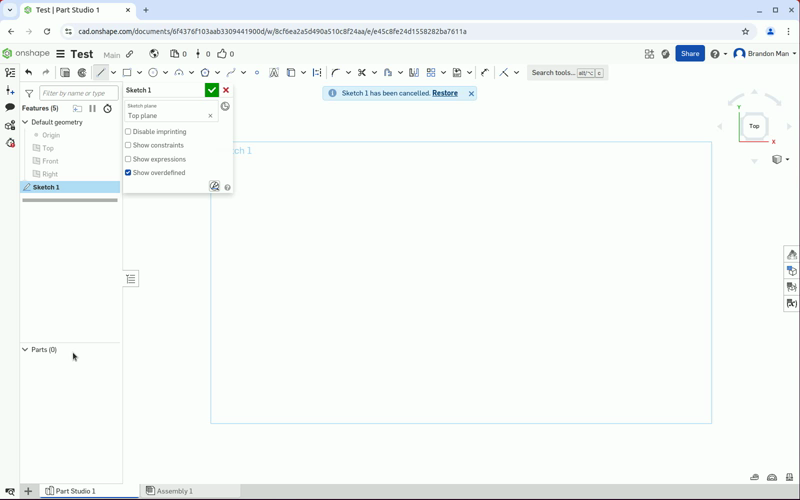
mouse_move(365, 339)
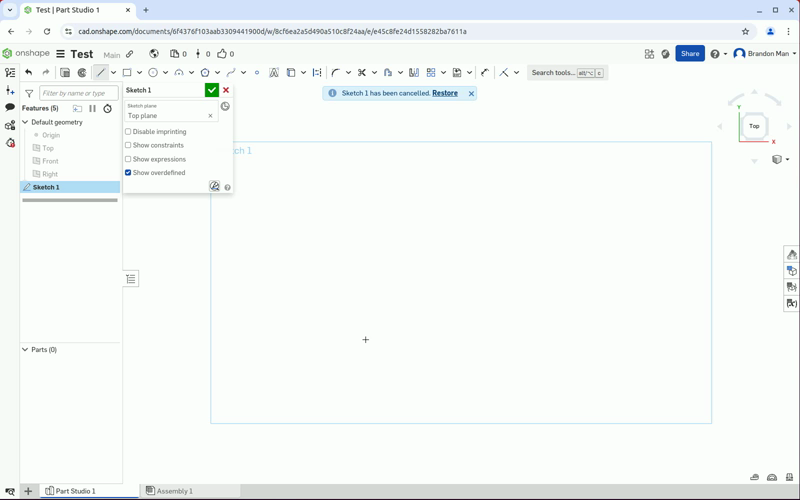
click(365, 339)
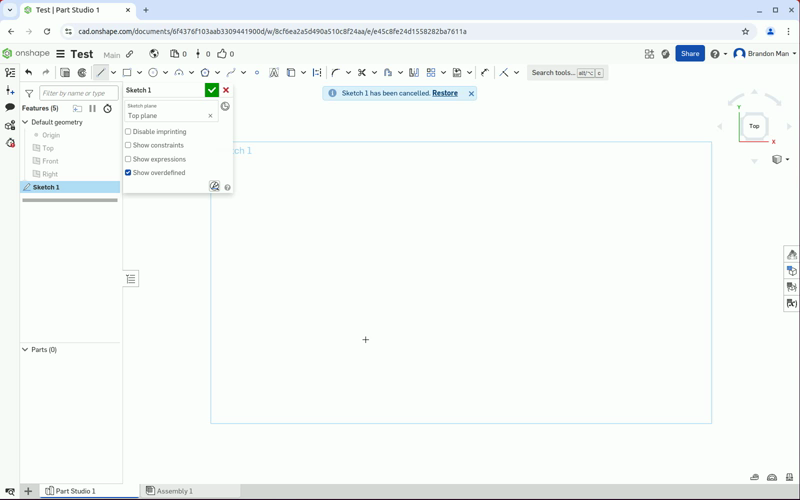
key_up(shift)
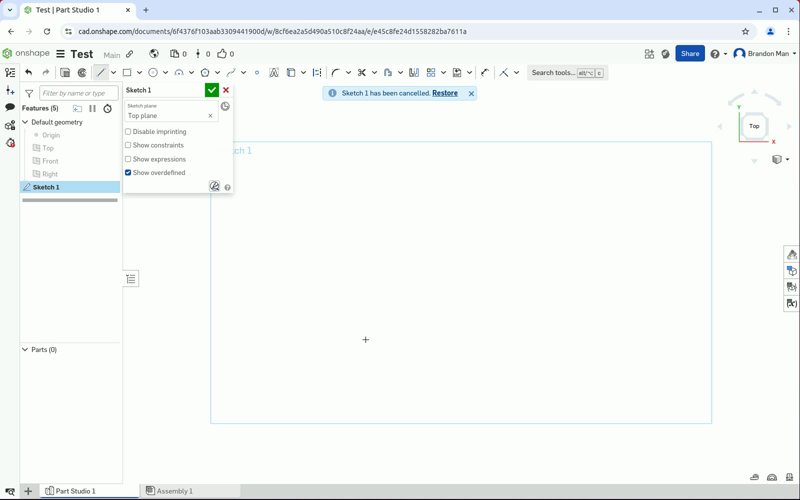
key_down(shift)
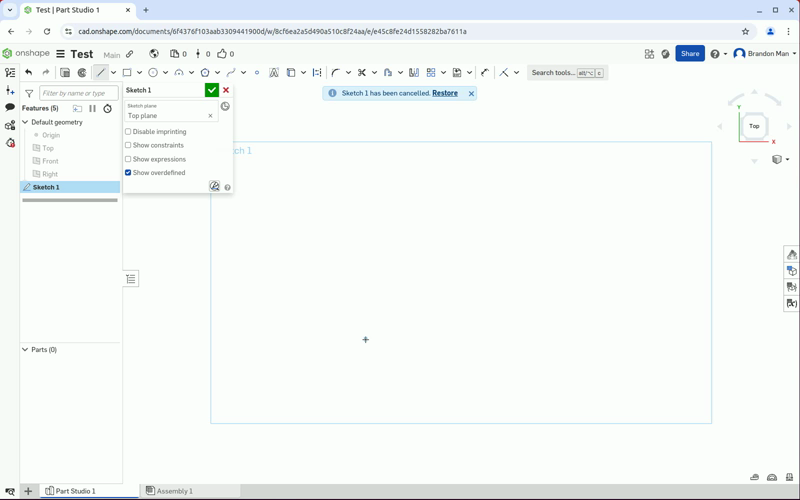
mouse_move(555, 339)
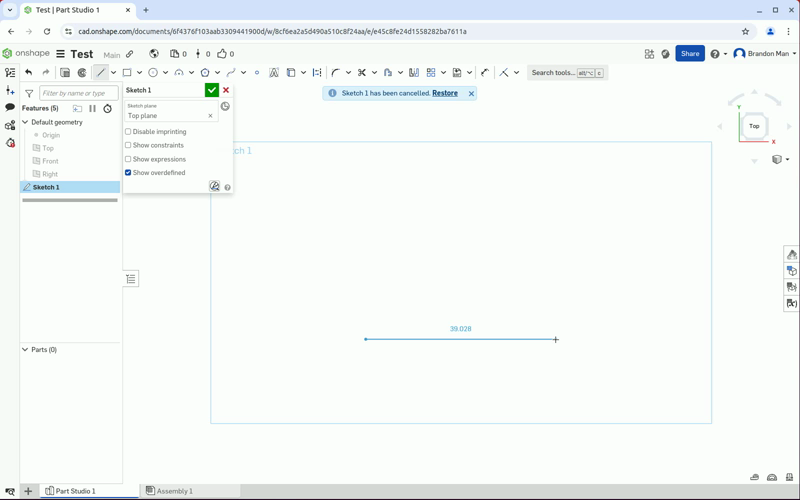
click(555, 339)
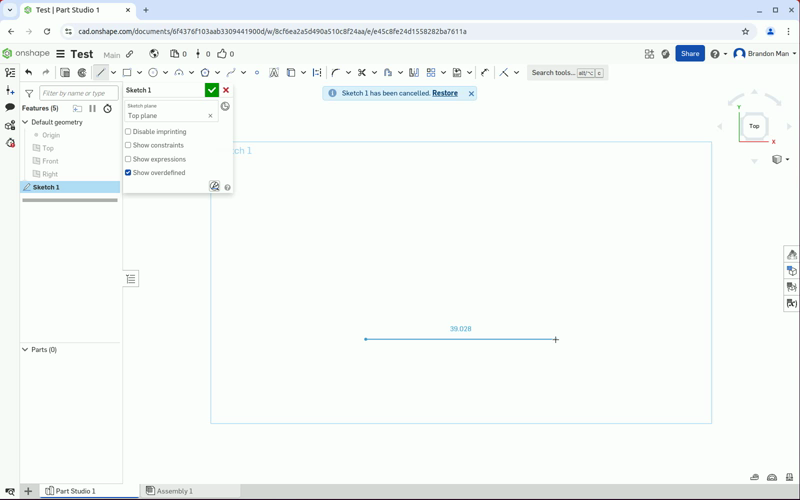
key_up(shift)
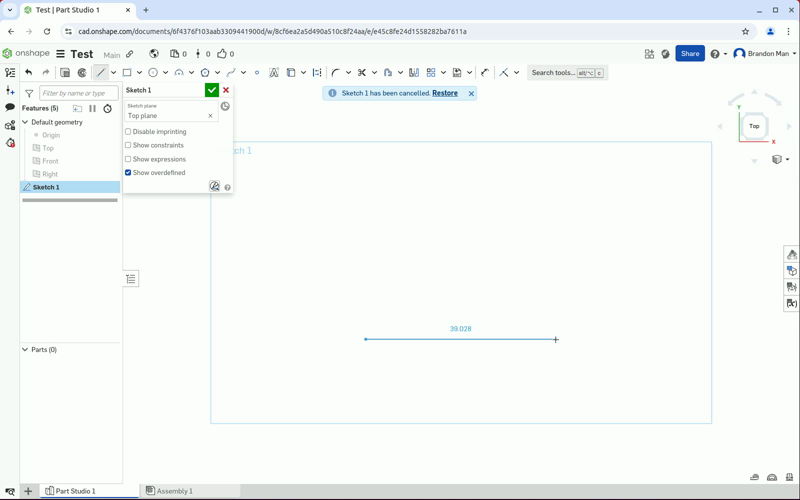
key_down(shift)
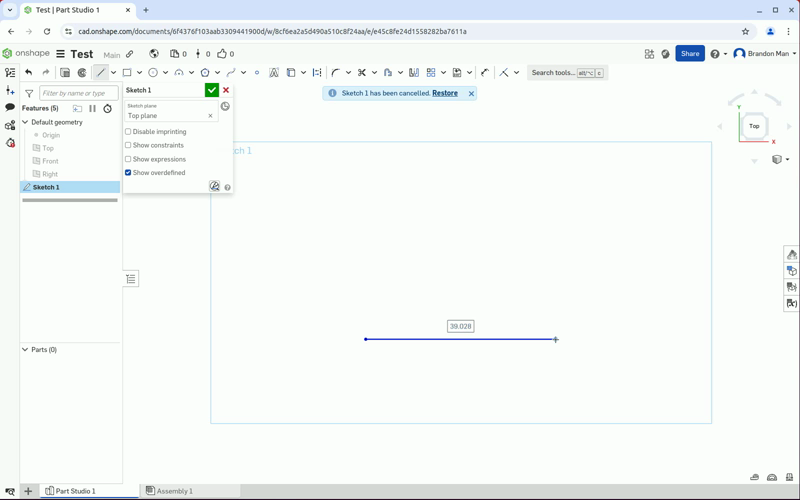
mouse_move(555, 227)
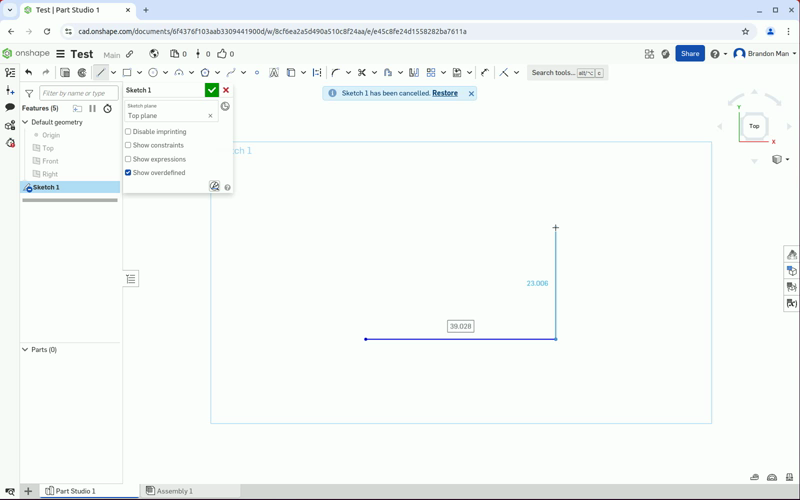
click(555, 227)
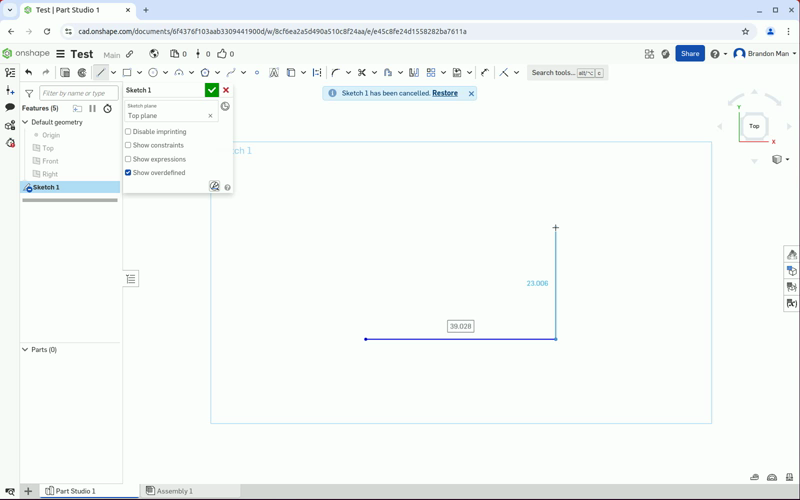
key_up(shift)
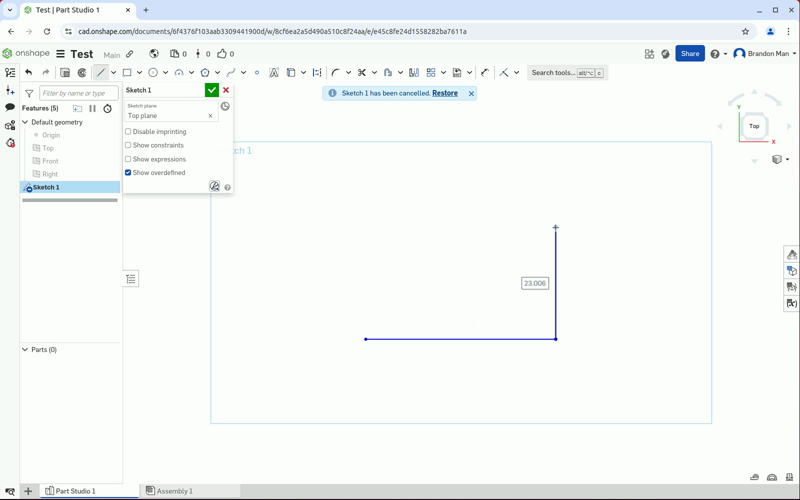
key_down(shift)
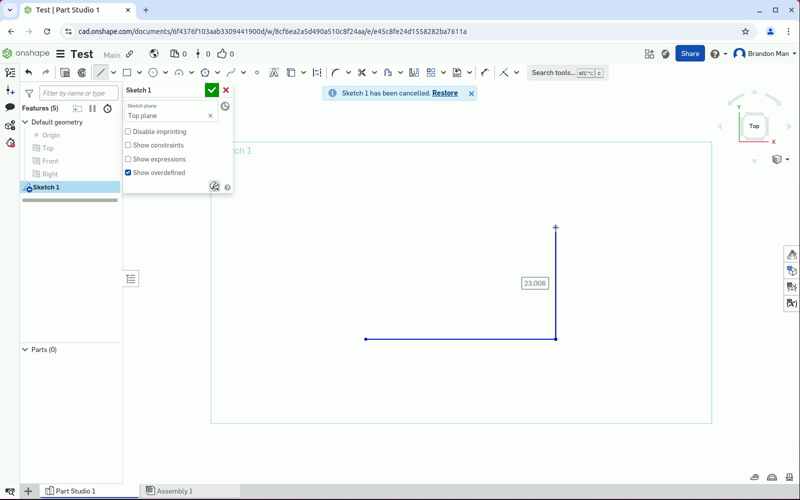
mouse_move(365, 227)
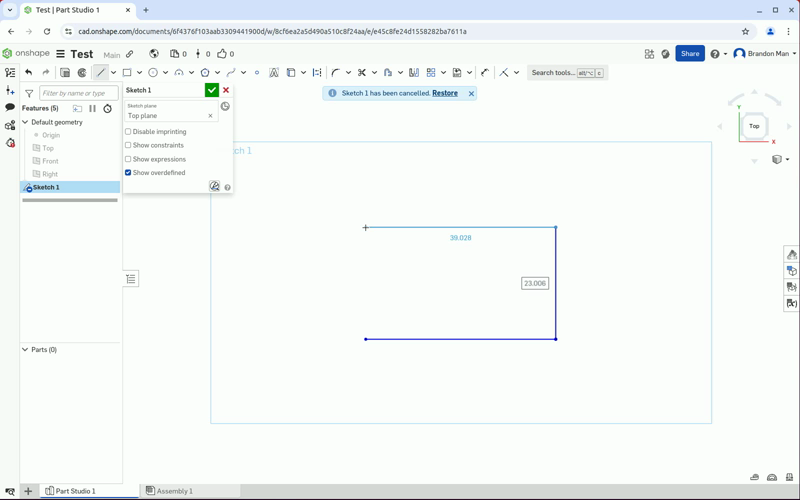
click(365, 227)
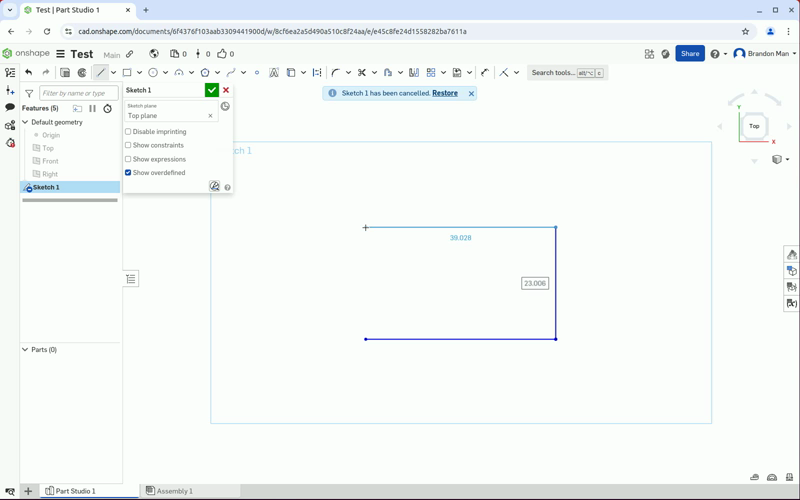
key_up(shift)
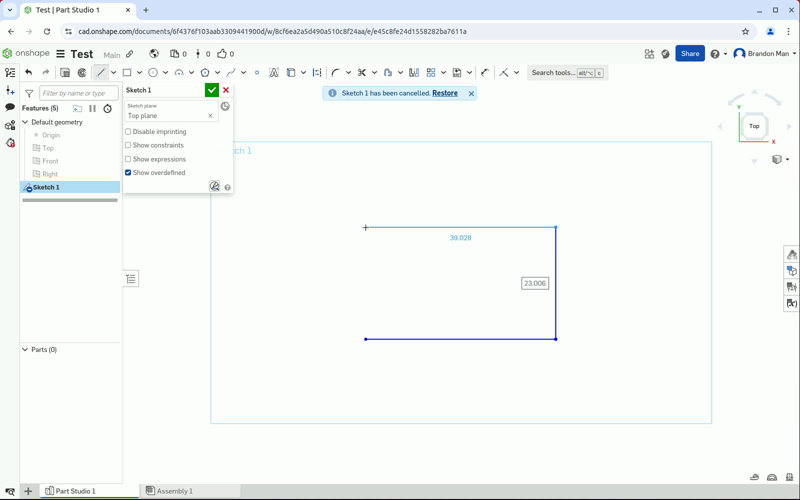
key_down(shift)
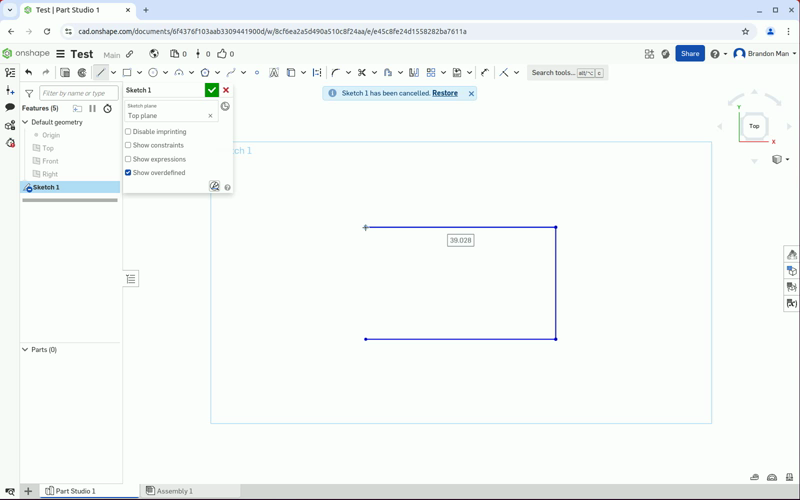
mouse_move(365, 339)
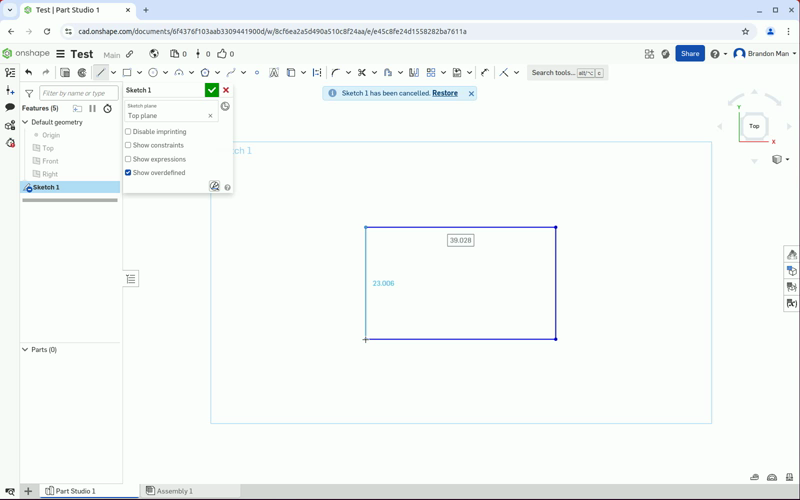
key_up(shift)
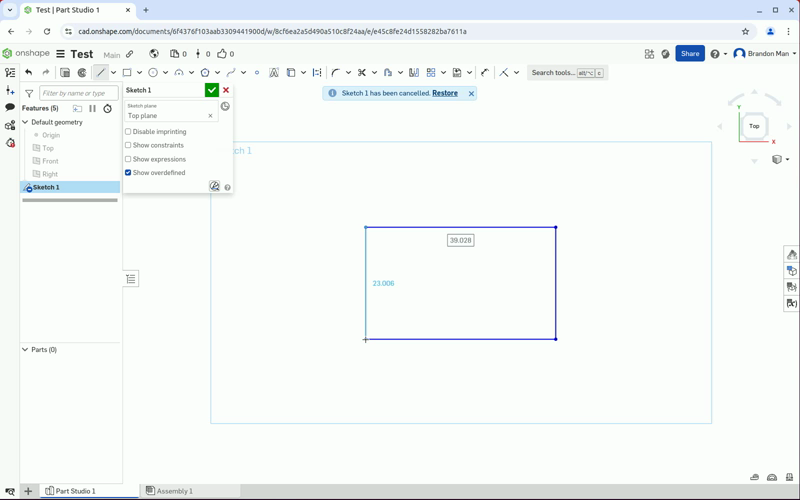
click(365, 339)
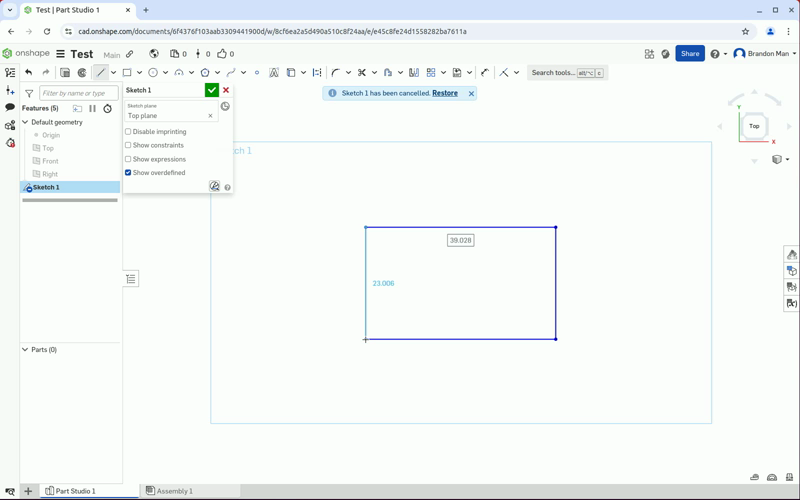
key(esc)
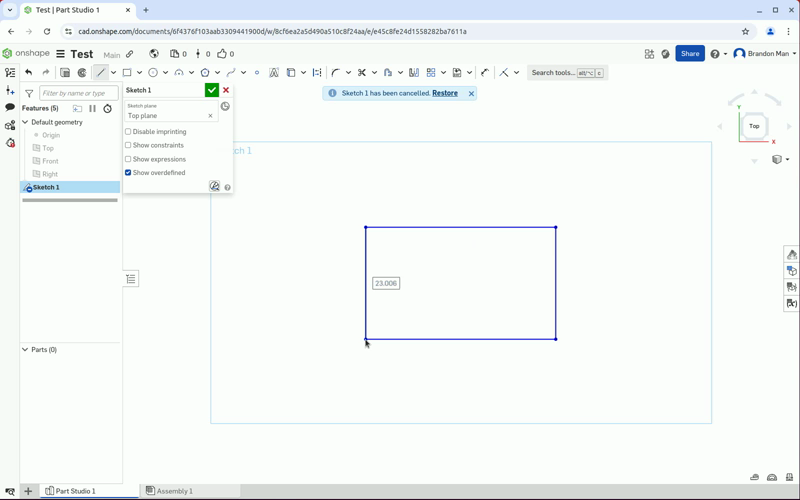
mouse_move(441, 266)
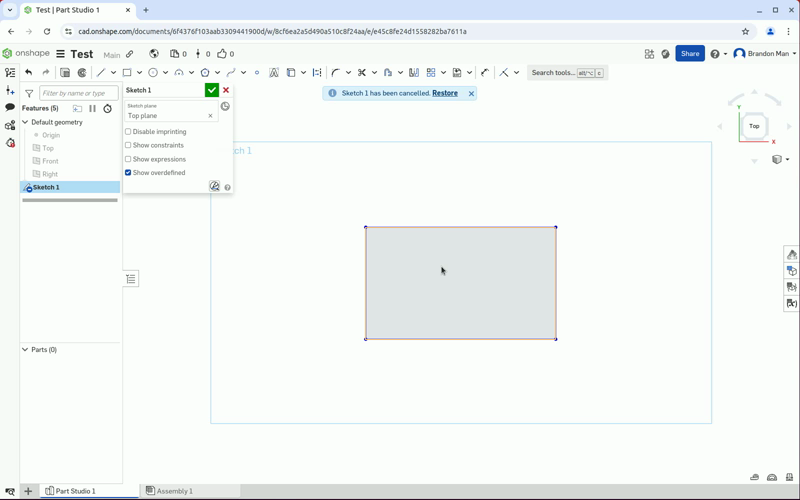
click(441, 266)
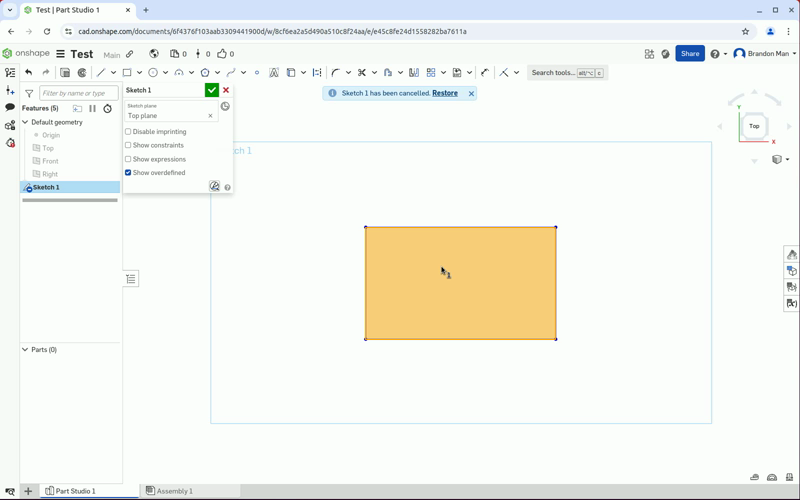
mouse_move(73, 352)
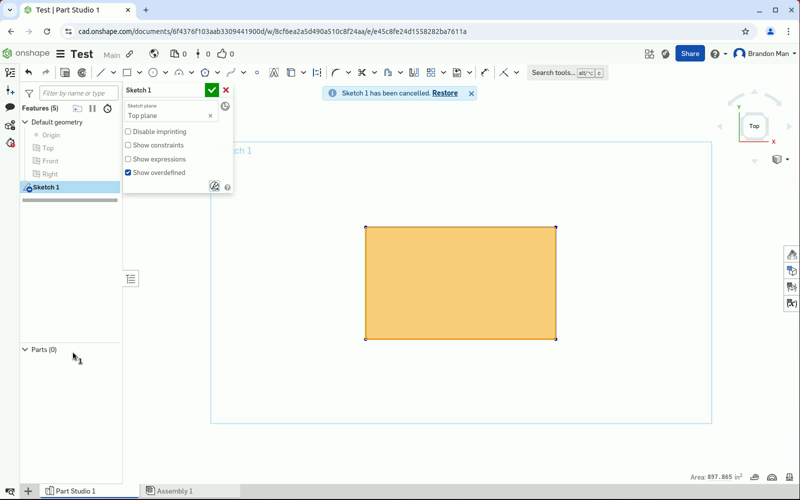
key(shift+y)
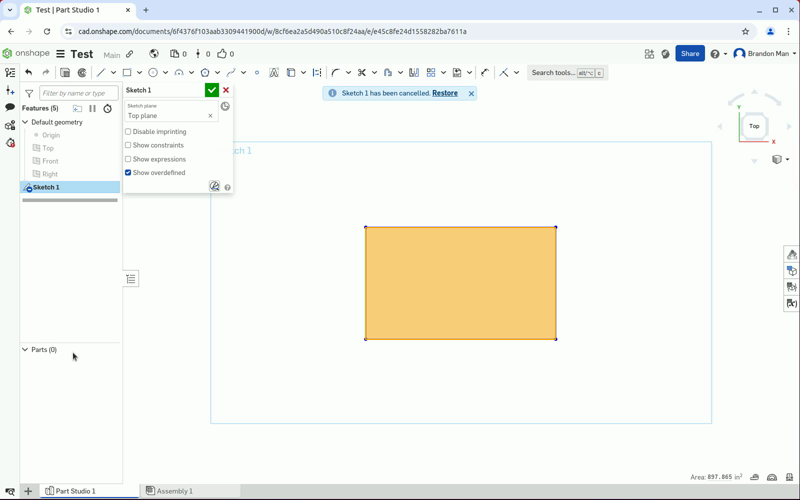
key(shift+e)
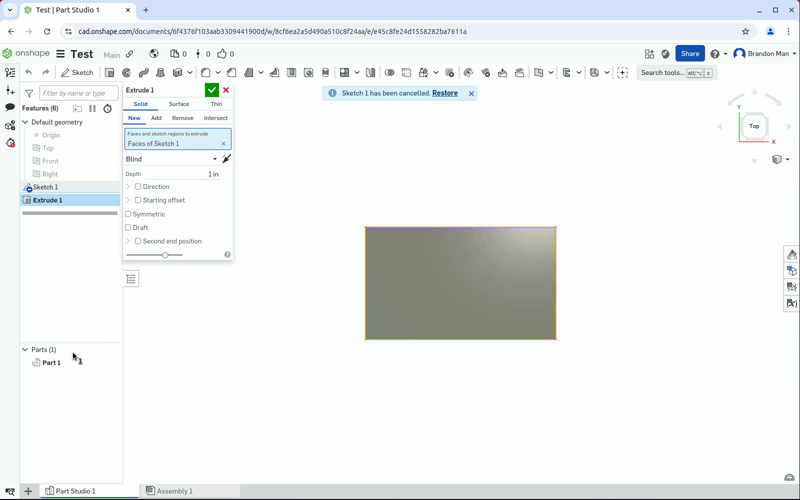
mouse_move(143, 106)
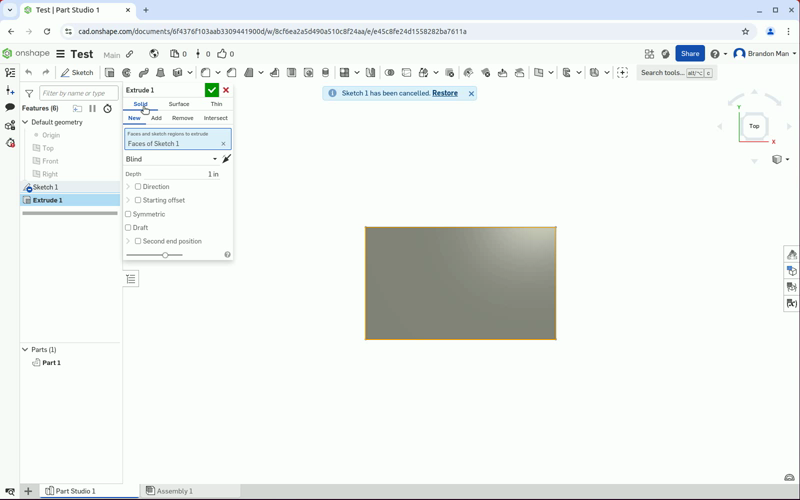
click(143, 106)
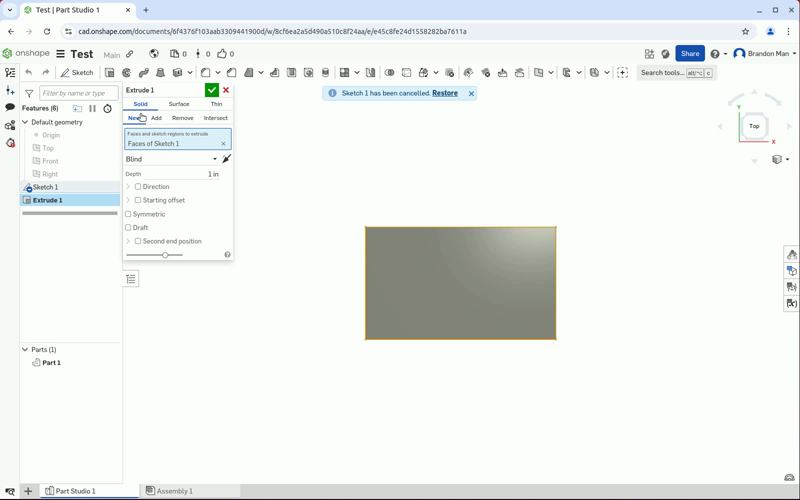
mouse_move(137, 120)
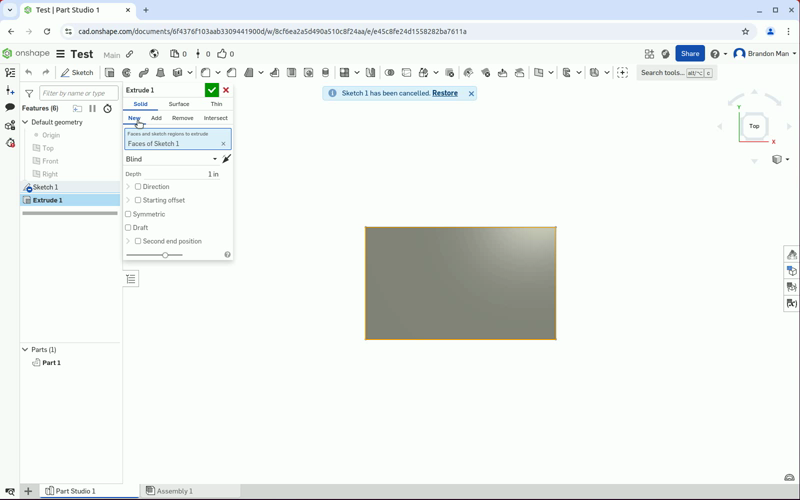
click(137, 120)
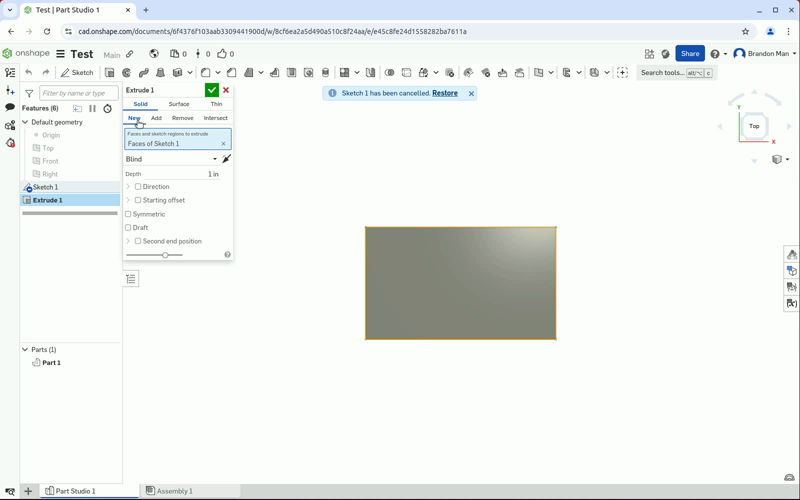
key(tab, 4)
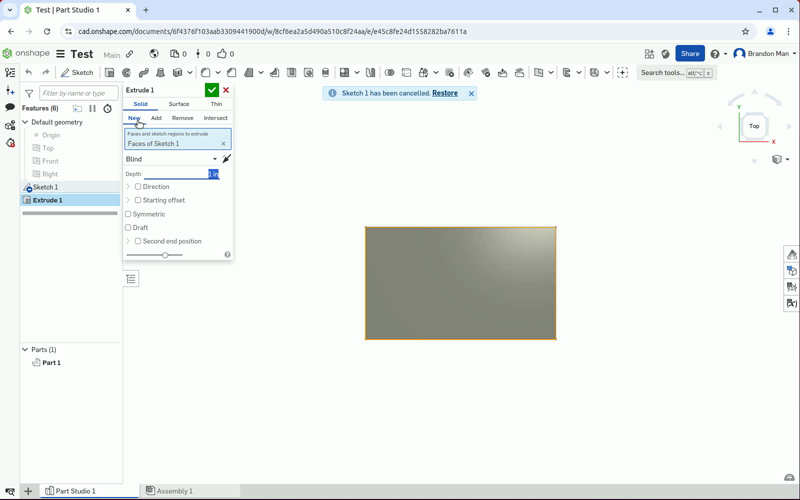
text(6.499)
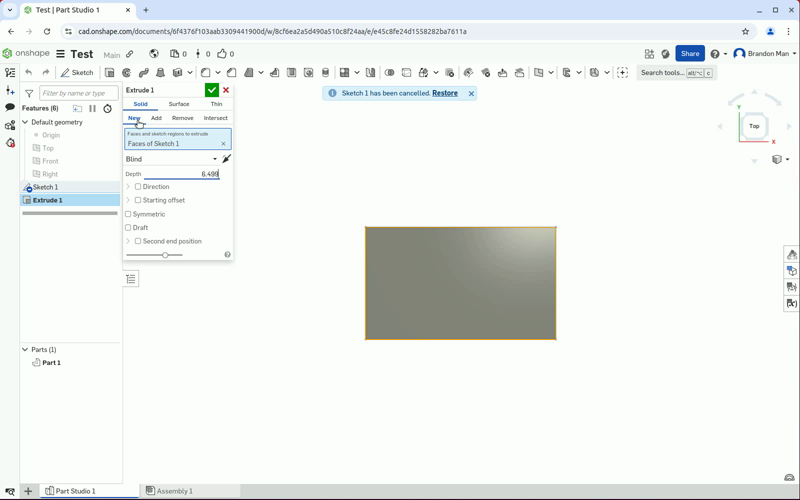
key(enter)
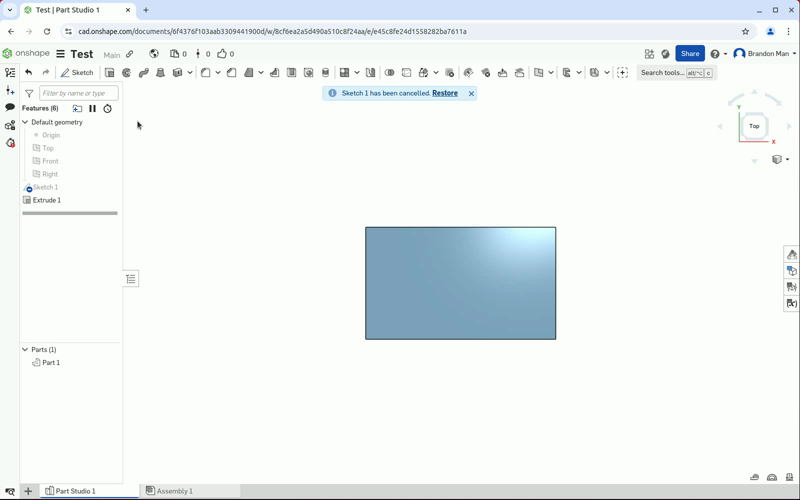
key(shift+h)
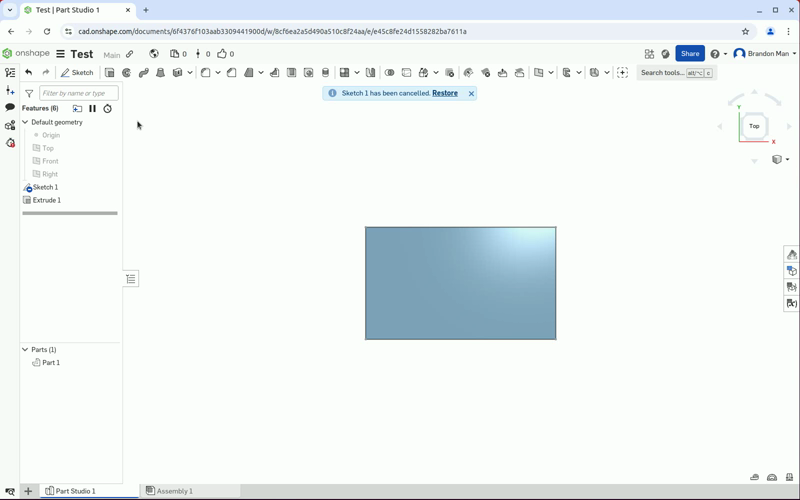
key(shift+h)
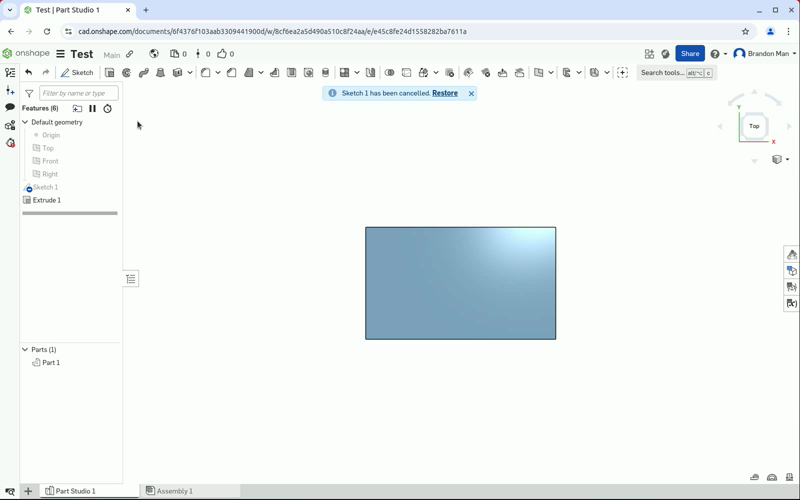
mouse_move(73, 189)
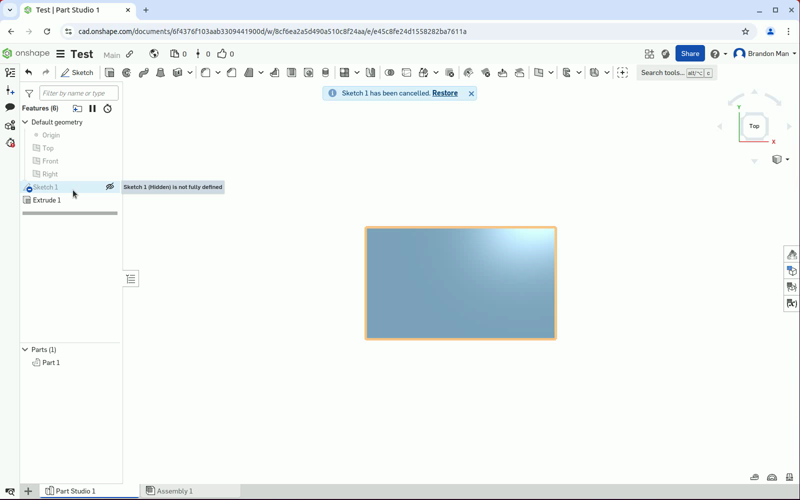
click(73, 189)
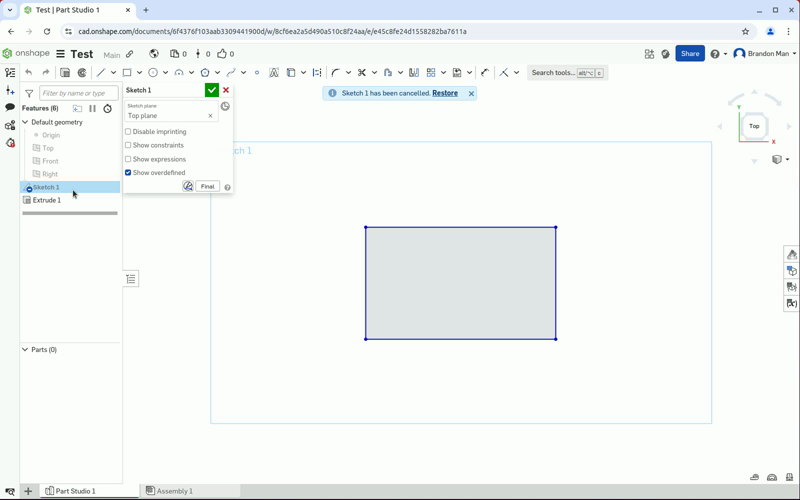
mouse_move(229, 92)
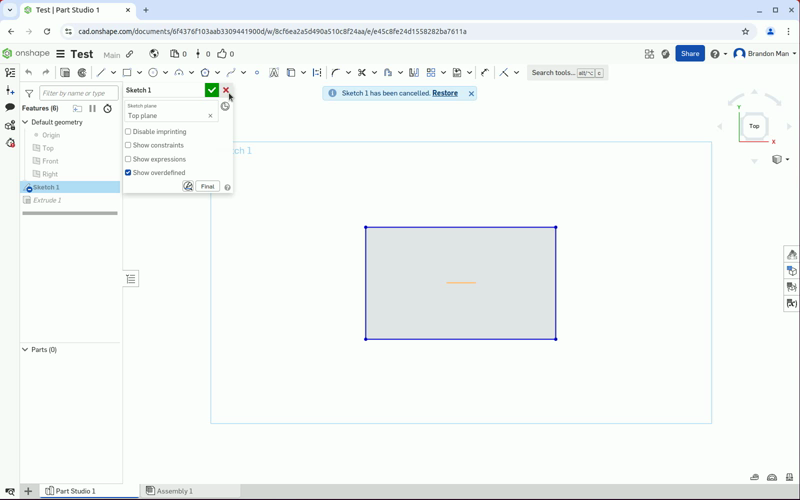
click(229, 92)
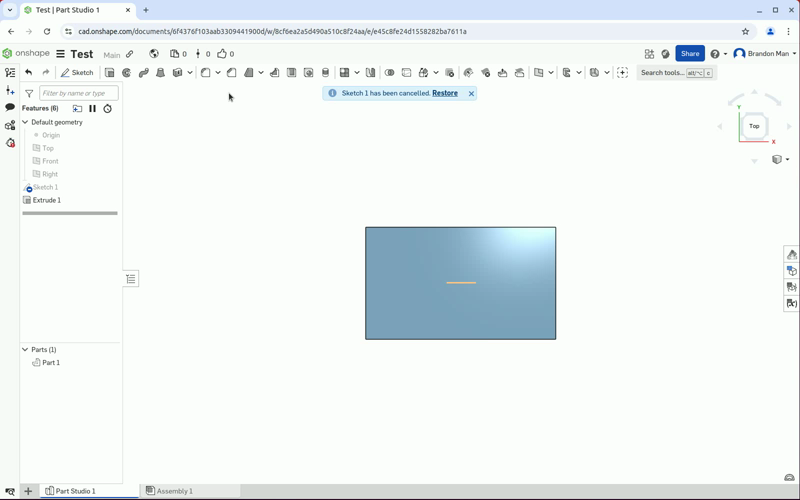
mouse_move(541, 75)
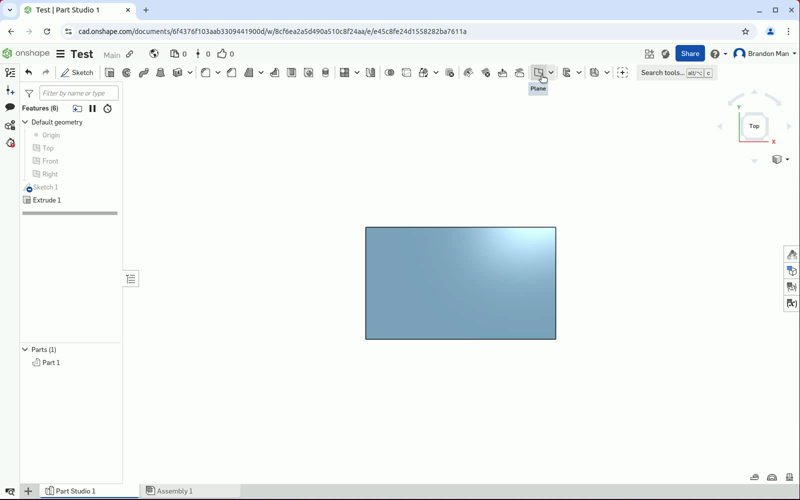
click(541, 75)
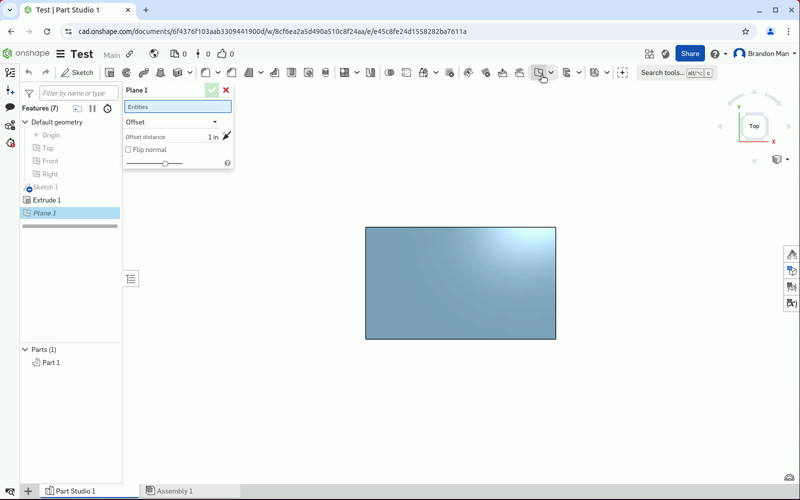
mouse_move(73, 150)
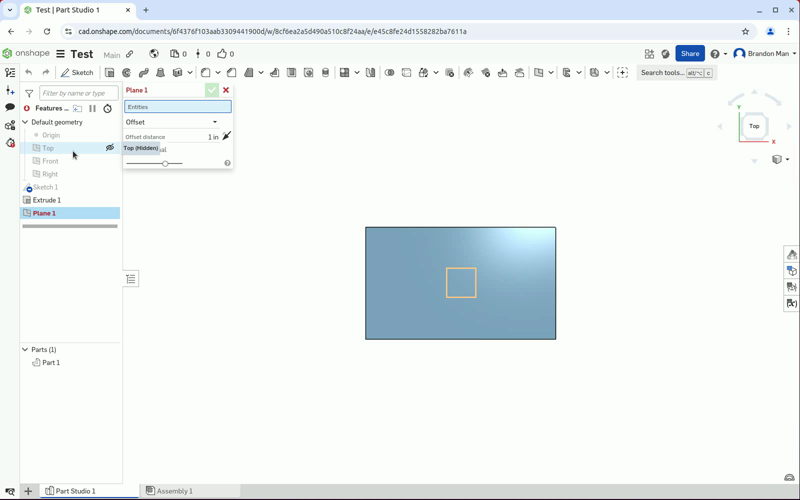
click(73, 150)
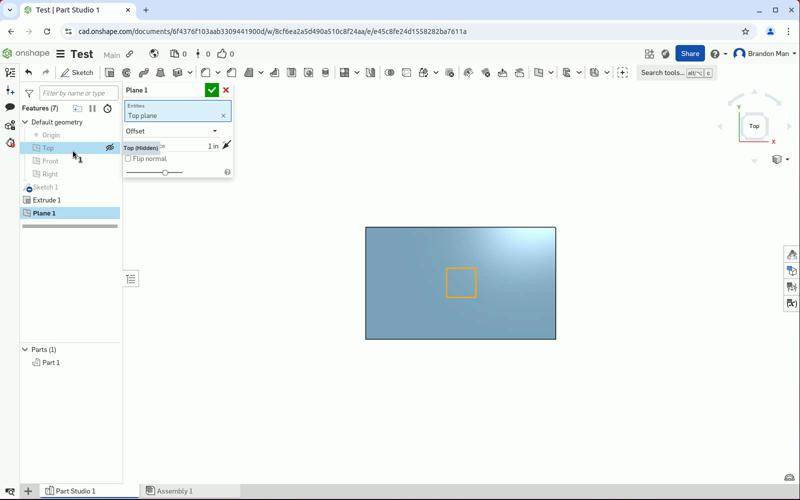
key(tab, 2)
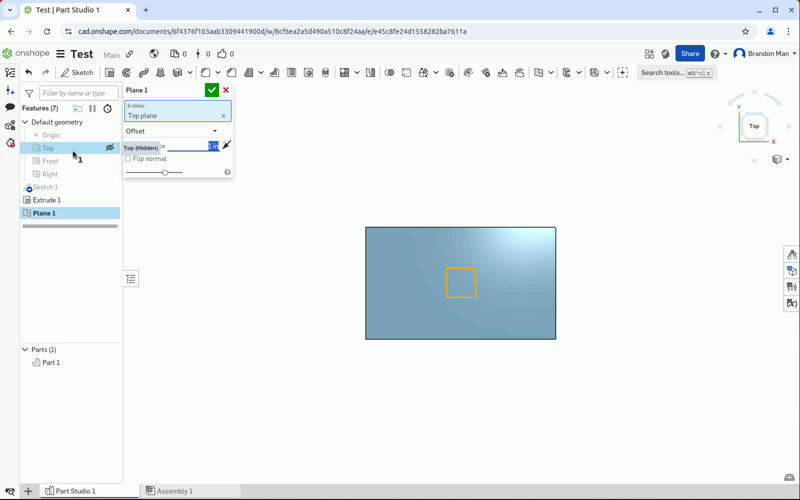
text(6.501)
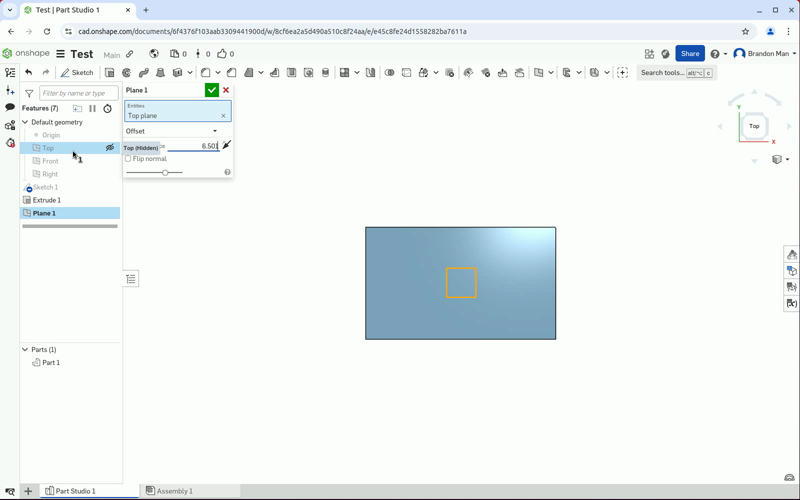
key(enter, 2)
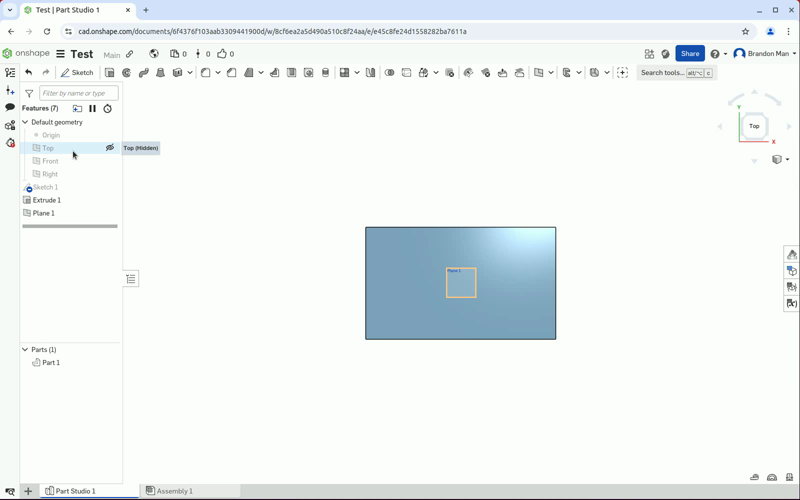
key(shift+s)
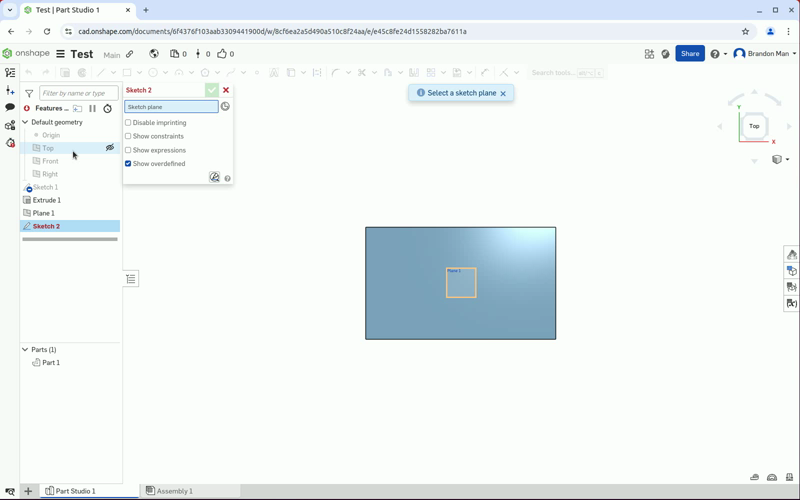
mouse_move(73, 215)
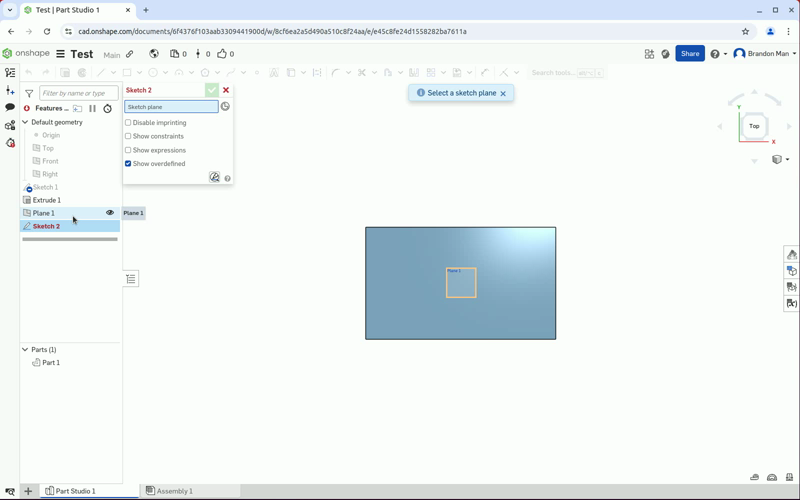
click(73, 215)
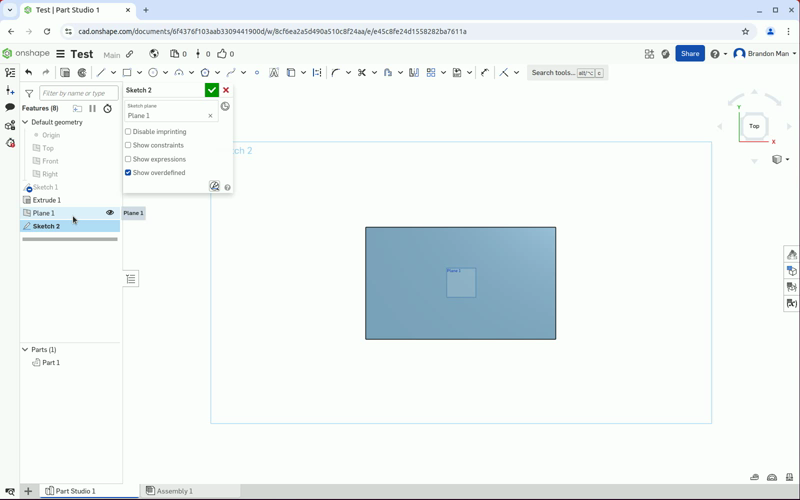
mouse_move(73, 352)
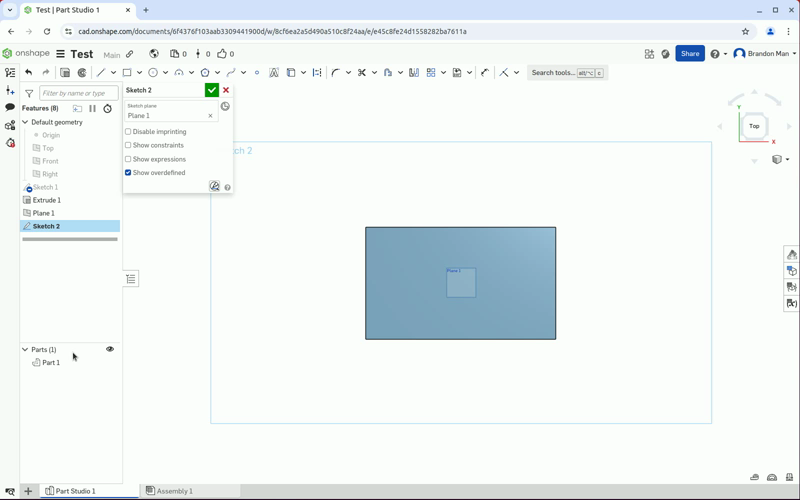
key(y)
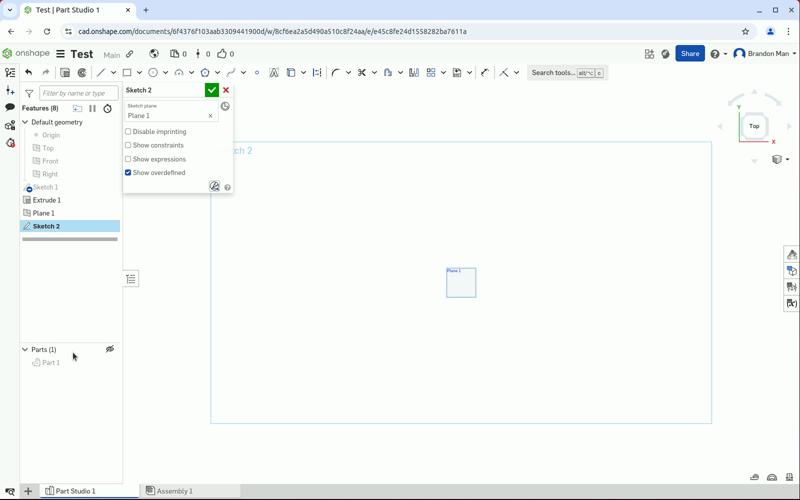
key(c)
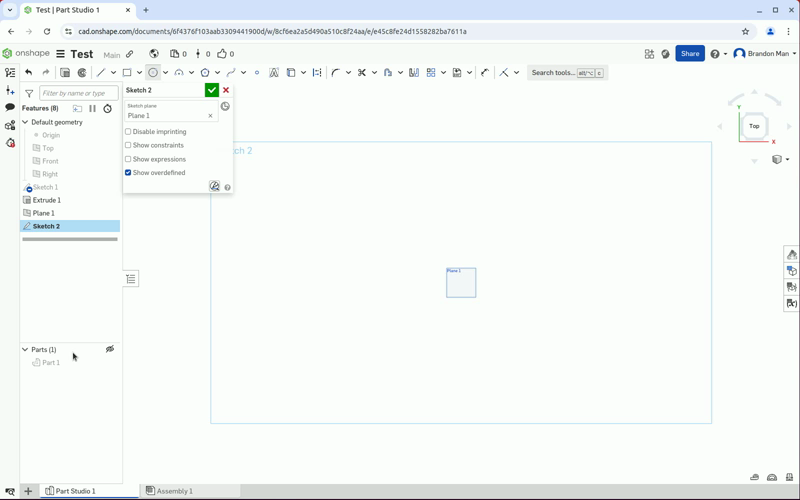
key_down(shift)
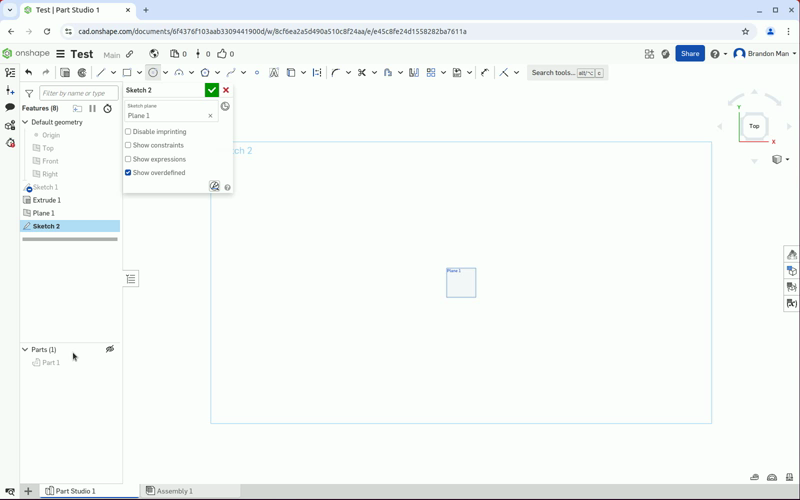
mouse_move(390, 282)
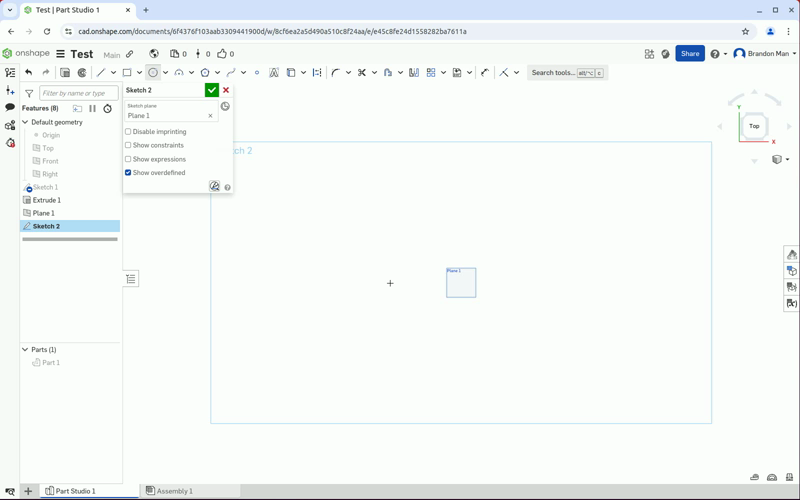
click(390, 282)
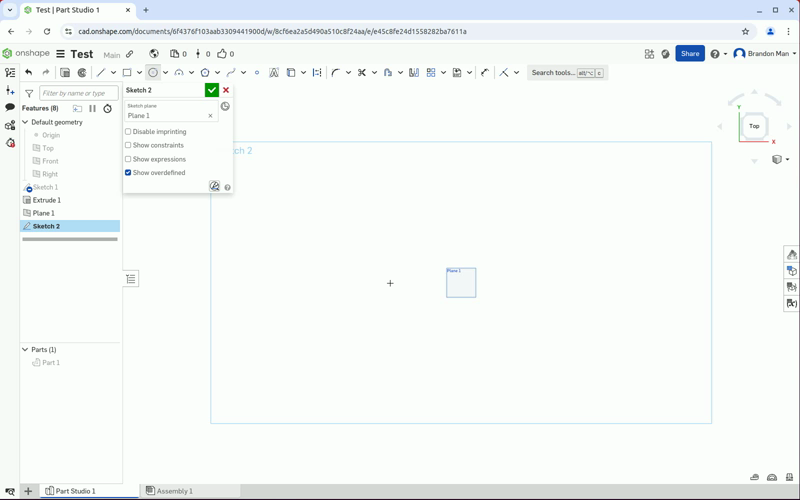
key_up(shift)
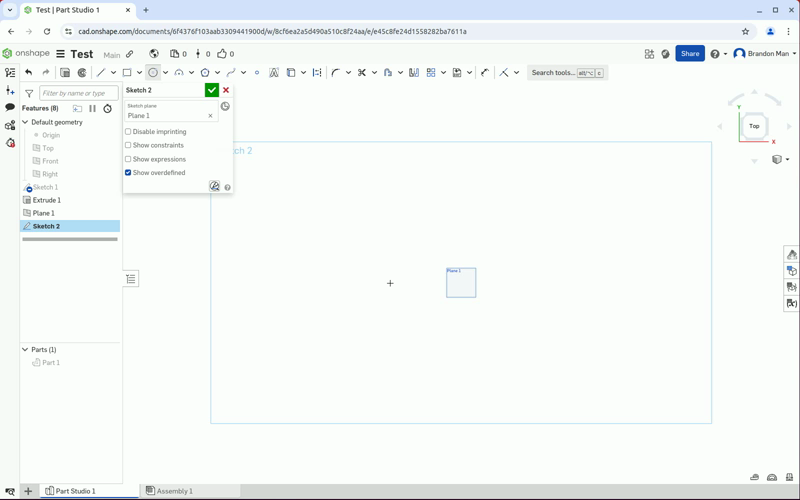
mouse_move(402, 282)
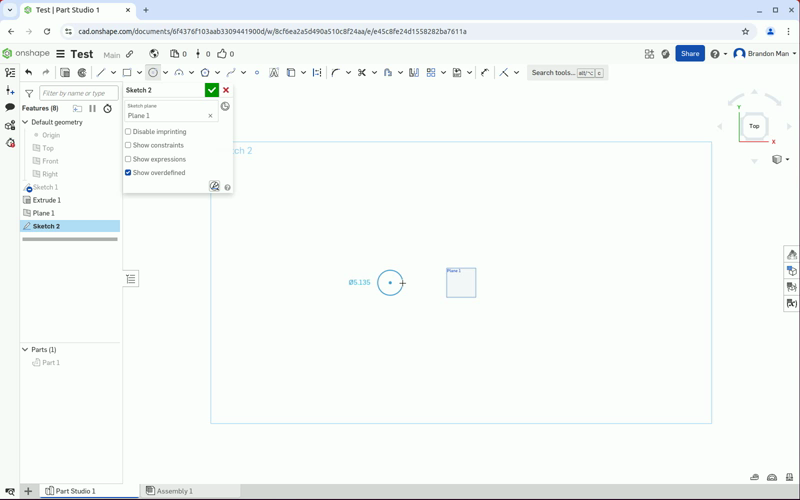
click(402, 282)
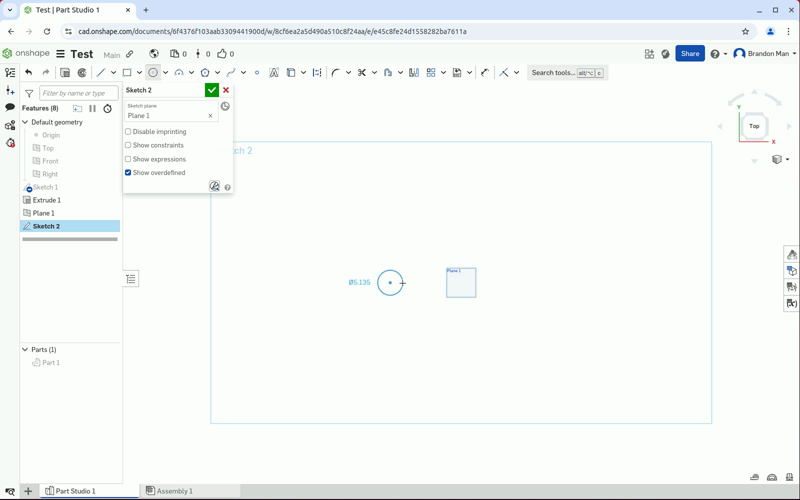
key(esc)
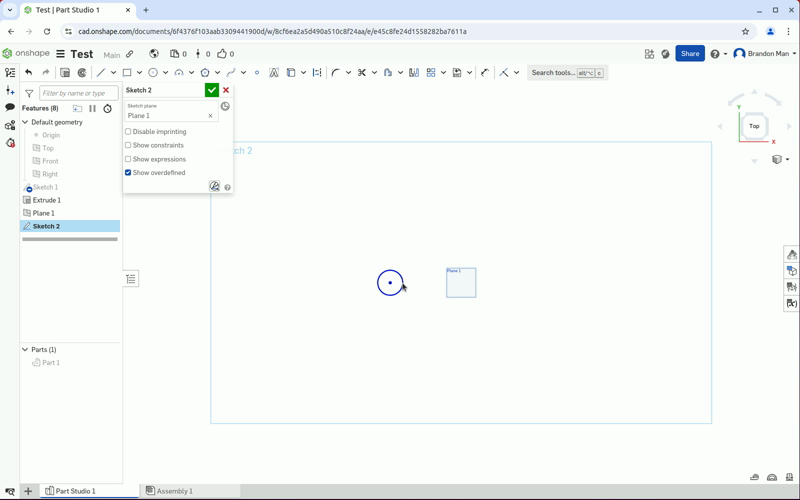
key(c)
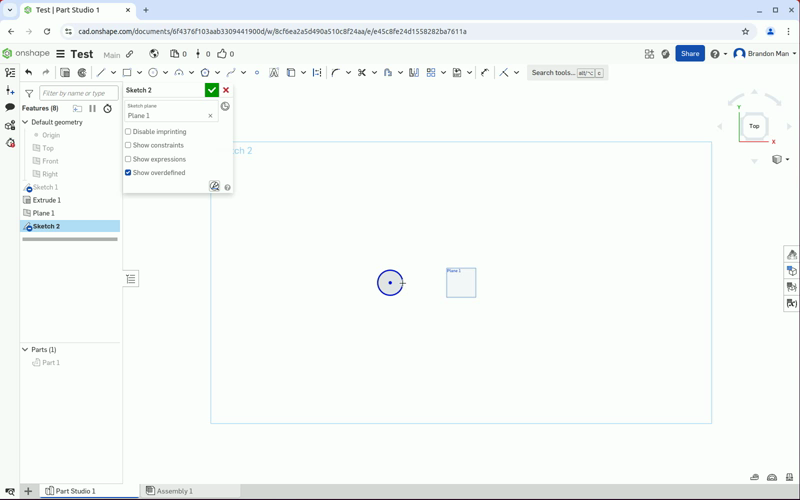
key_down(shift)
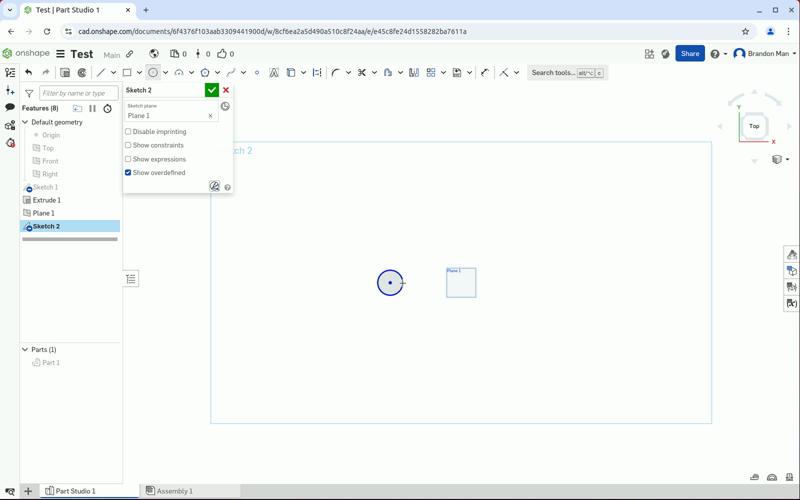
mouse_move(390, 282)
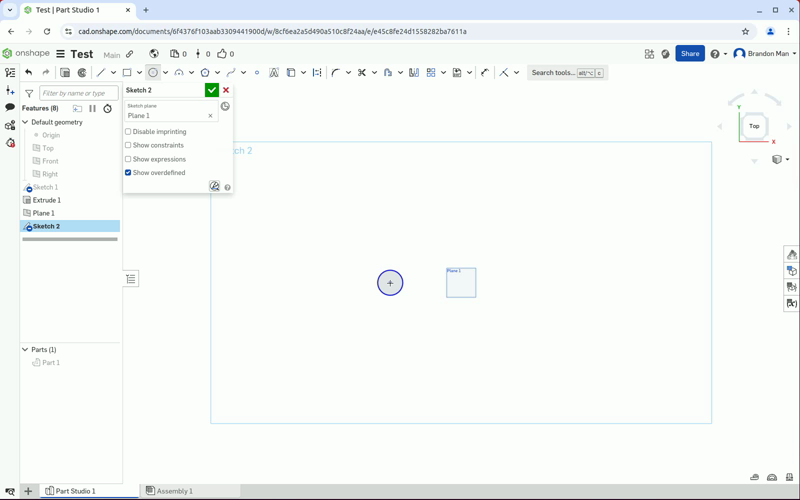
click(390, 282)
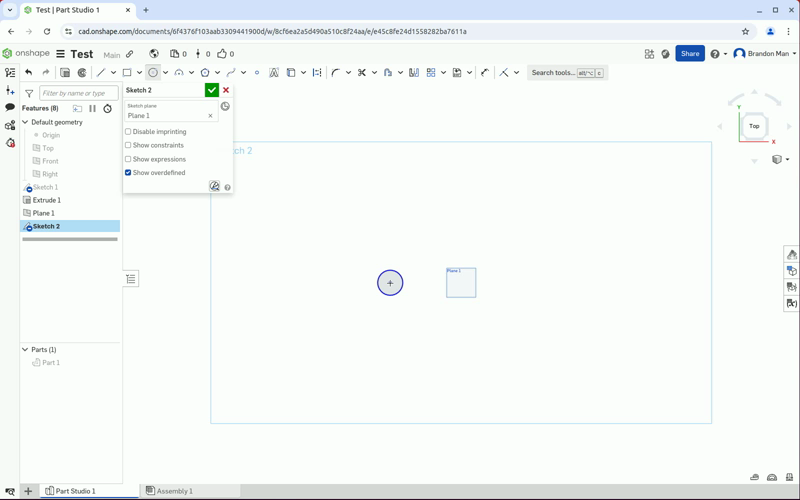
key_up(shift)
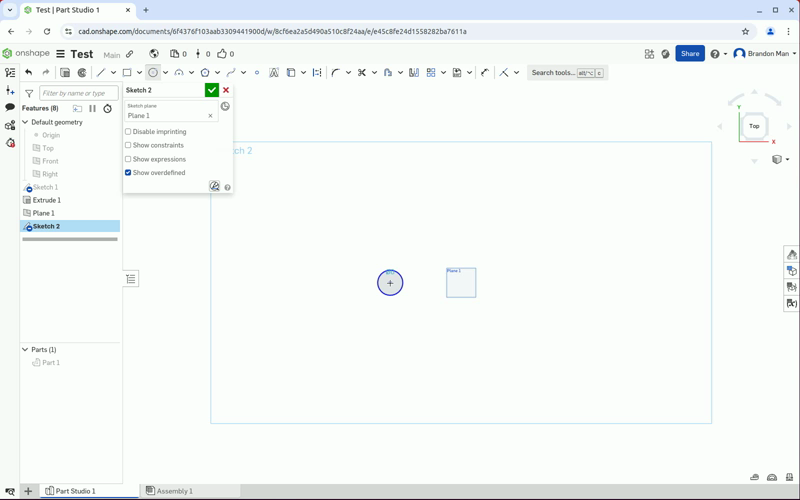
mouse_move(402, 282)
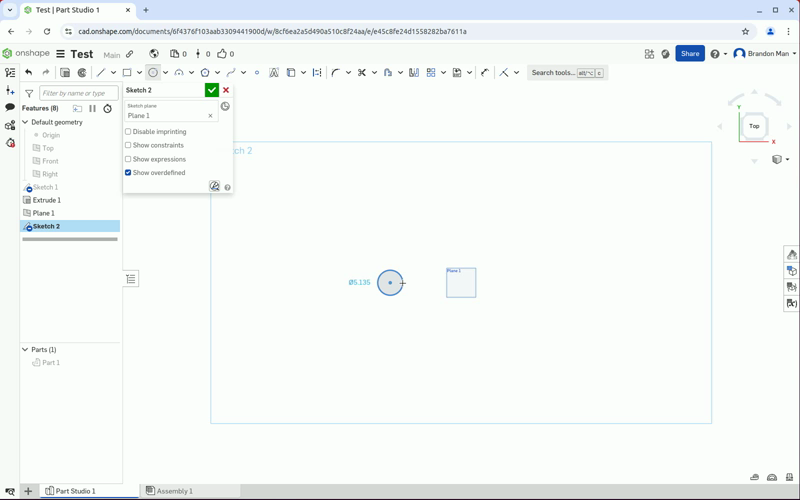
click(402, 282)
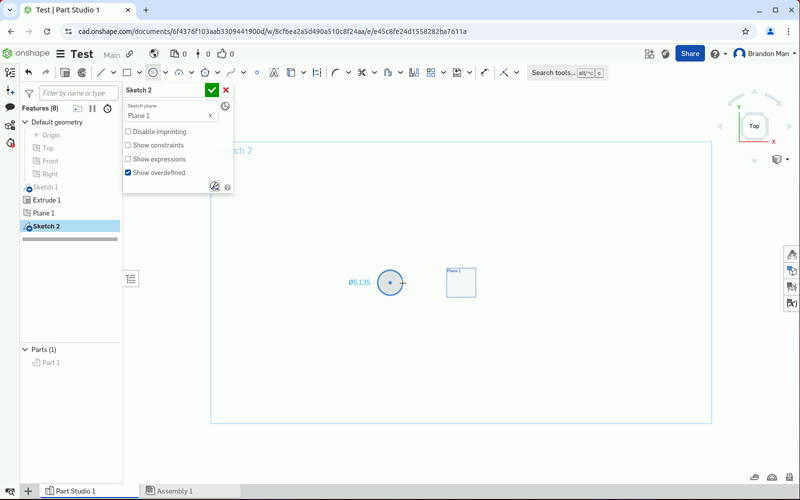
key(esc)
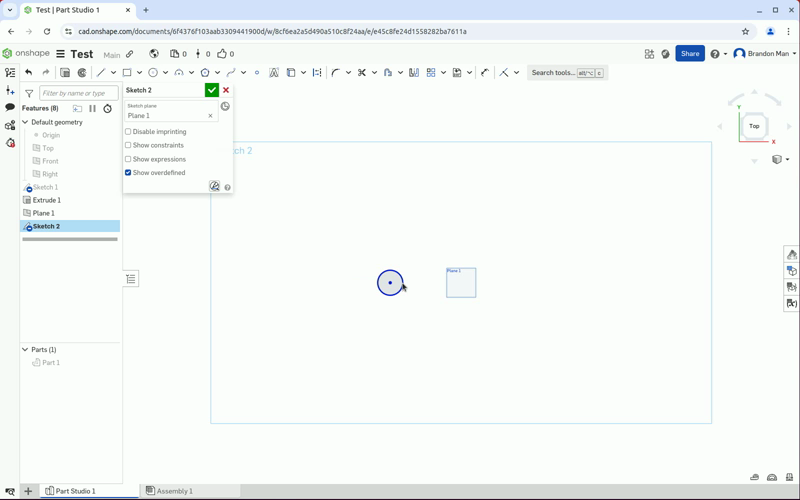
mouse_move(383, 272)
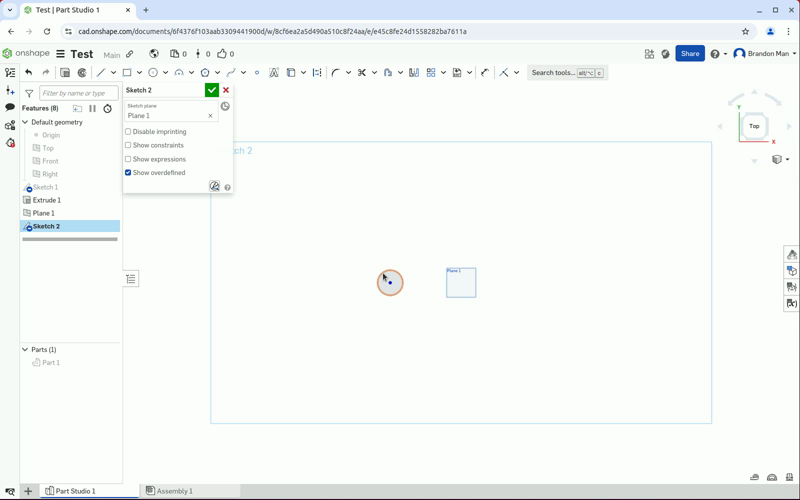
scroll(6)
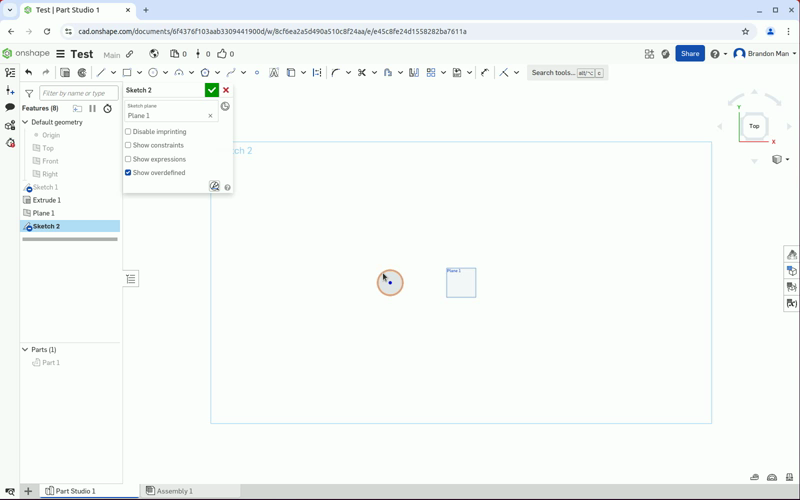
scroll(6)
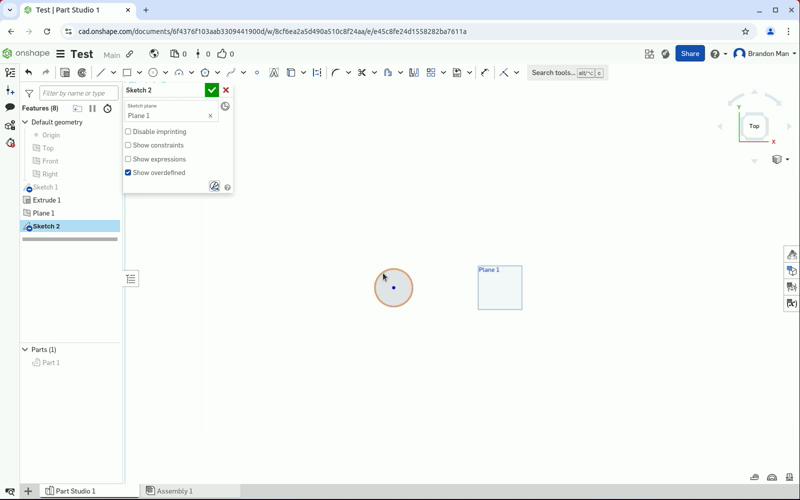
scroll(6)
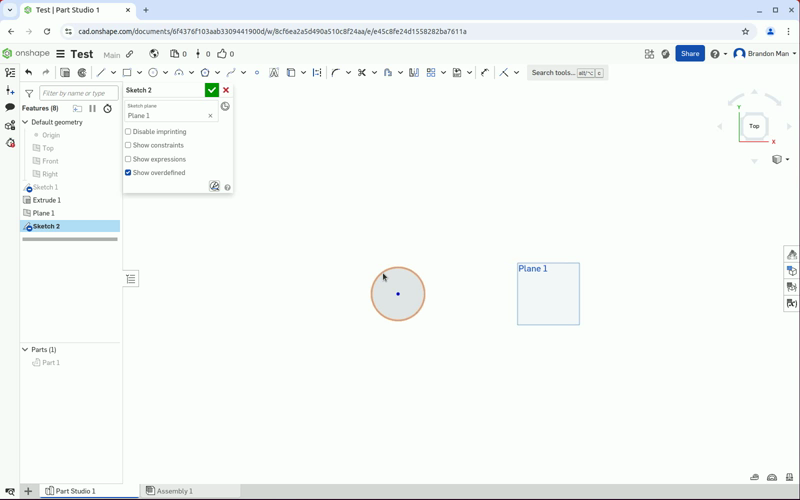
scroll(6)
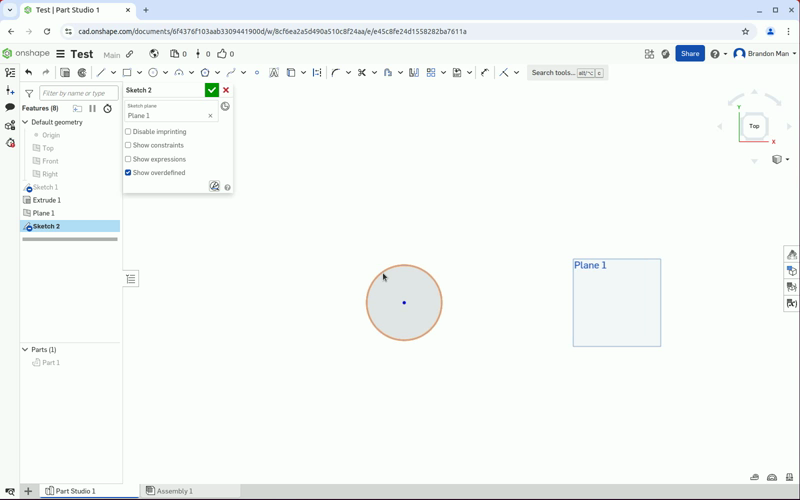
scroll(6)
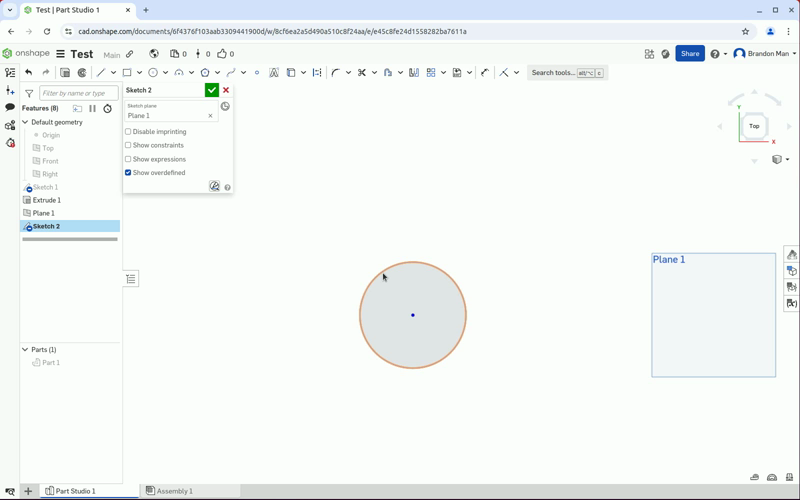
scroll(6)
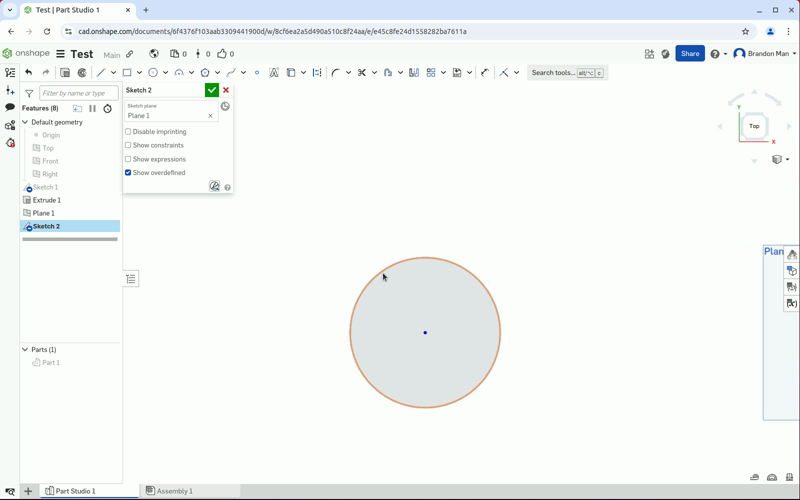
scroll(6)
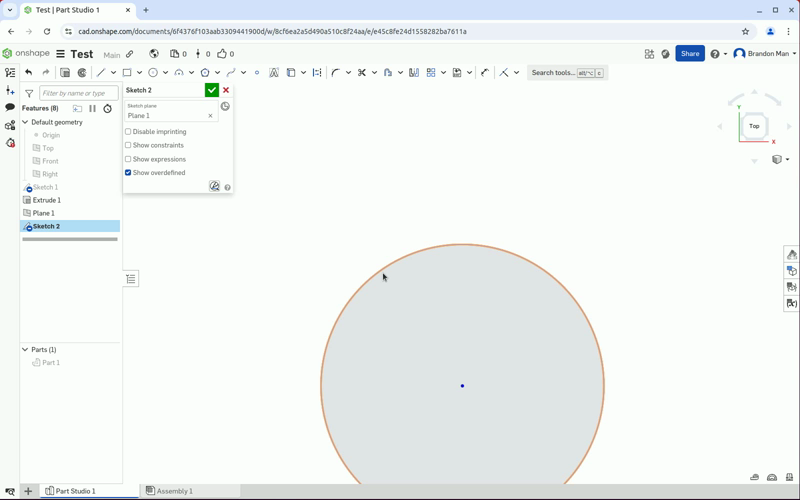
click(383, 272)
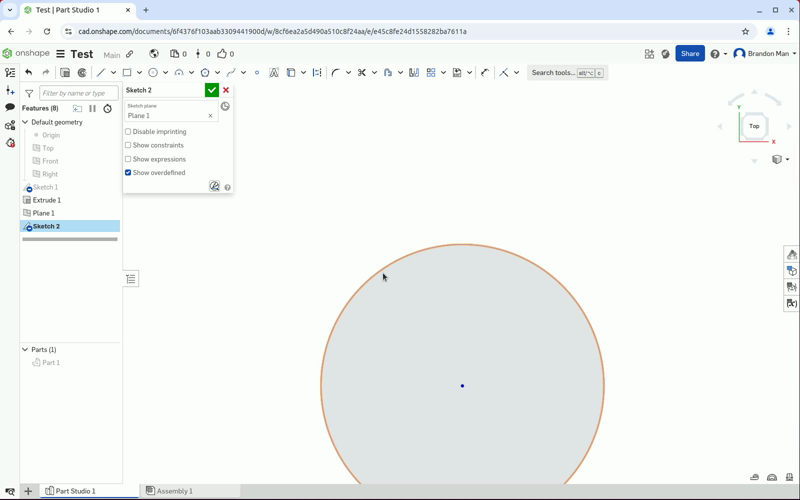
scroll(-6)
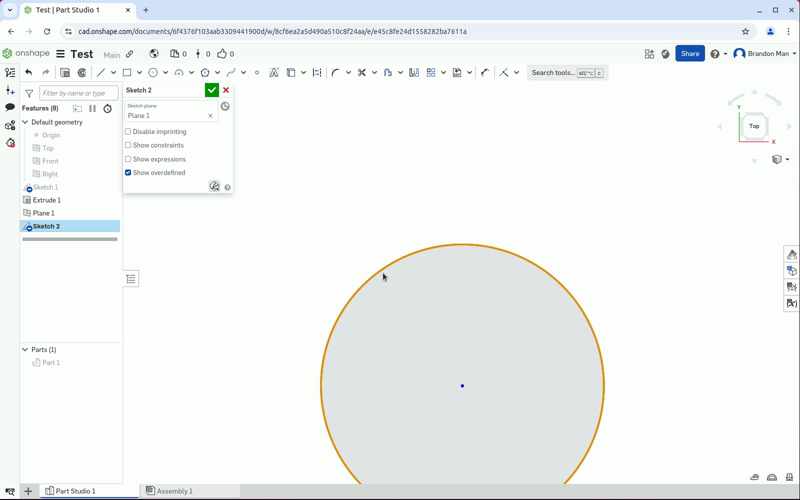
scroll(-6)
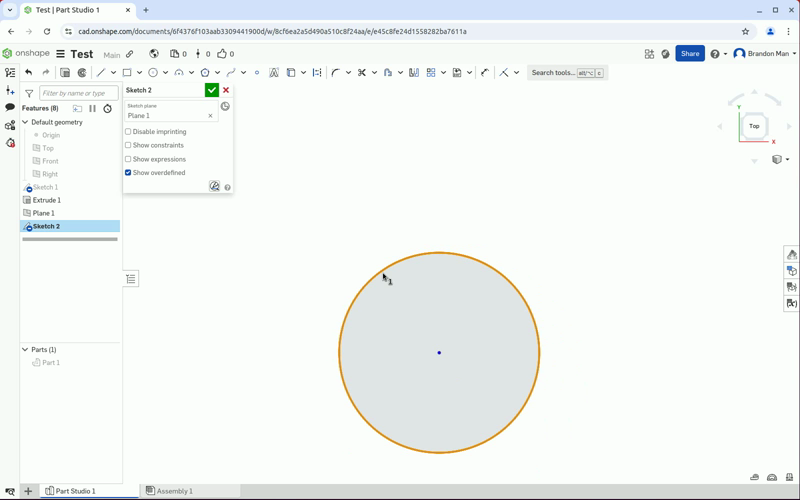
scroll(-6)
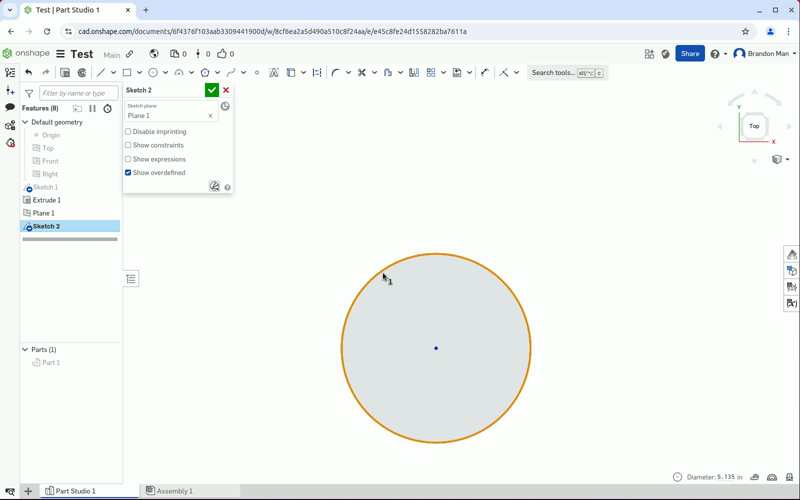
scroll(-6)
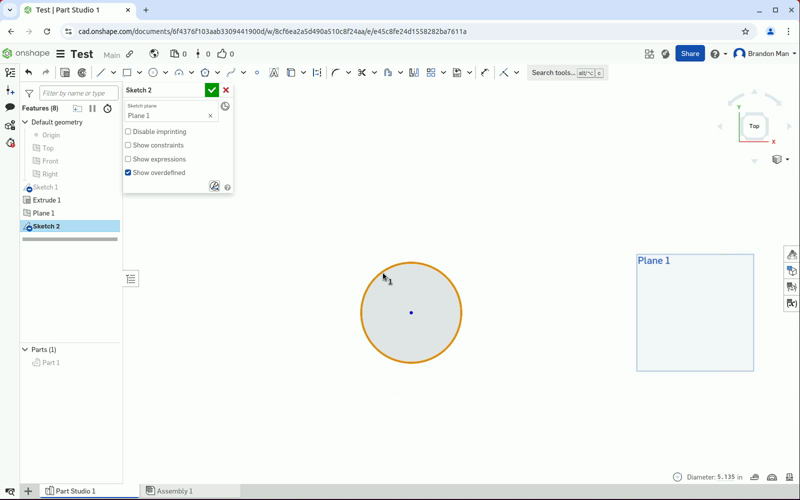
scroll(-6)
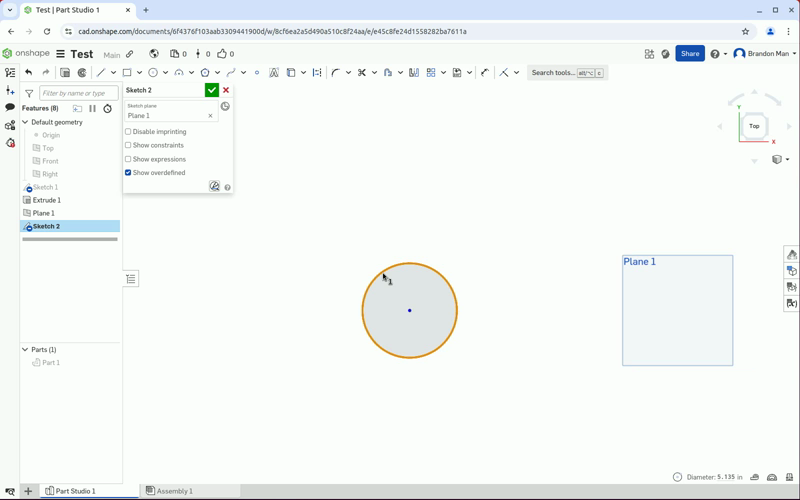
scroll(-6)
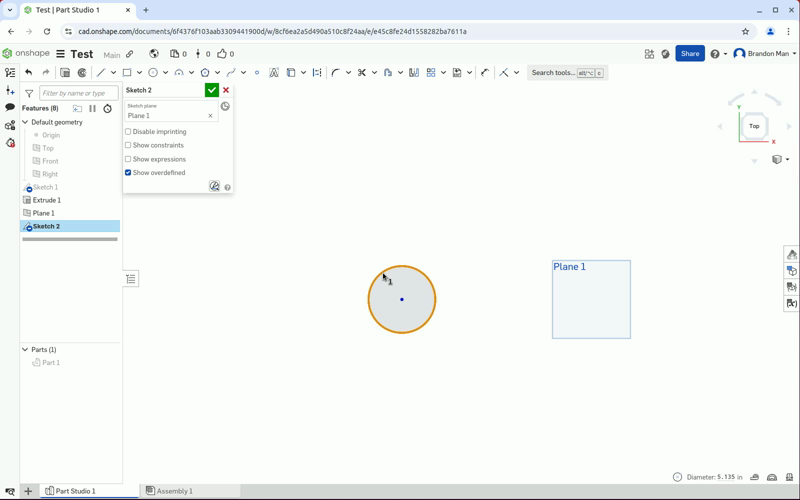
scroll(-6)
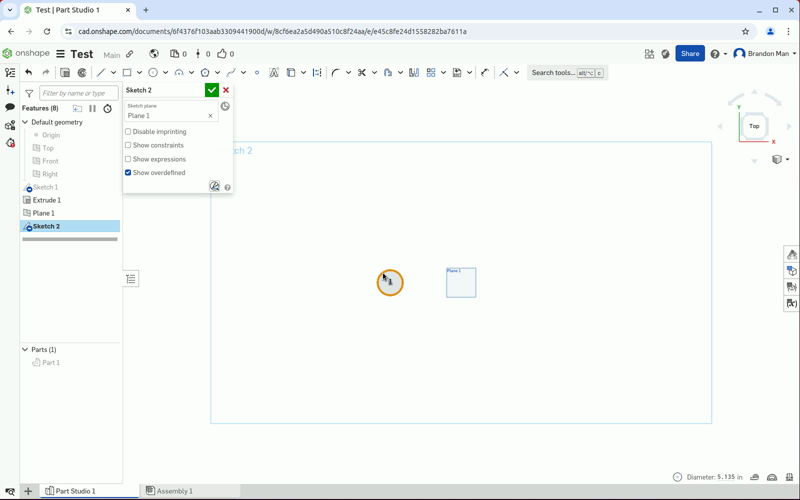
mouse_move(73, 352)
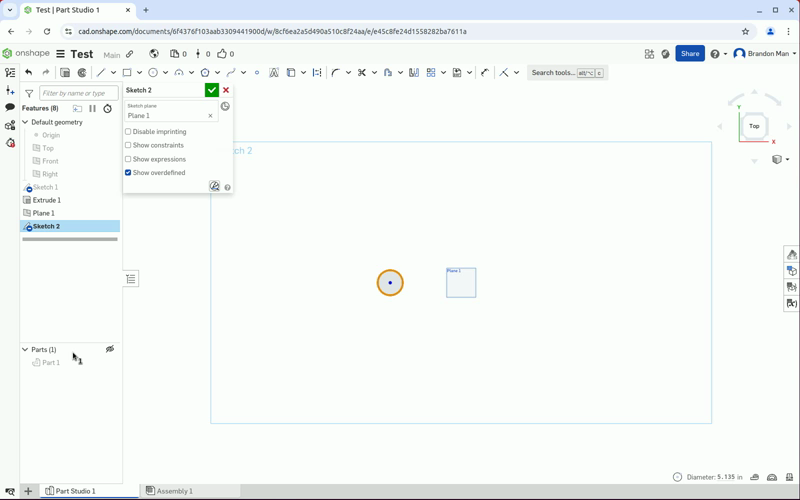
key(shift+y)
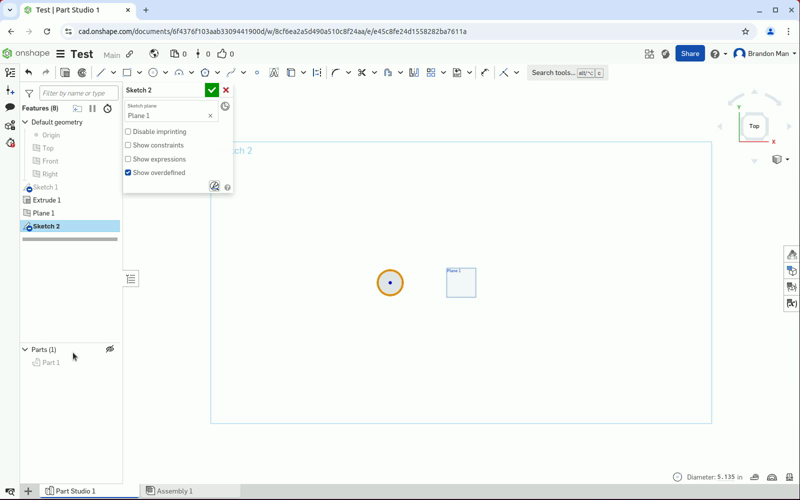
key(shift+e)
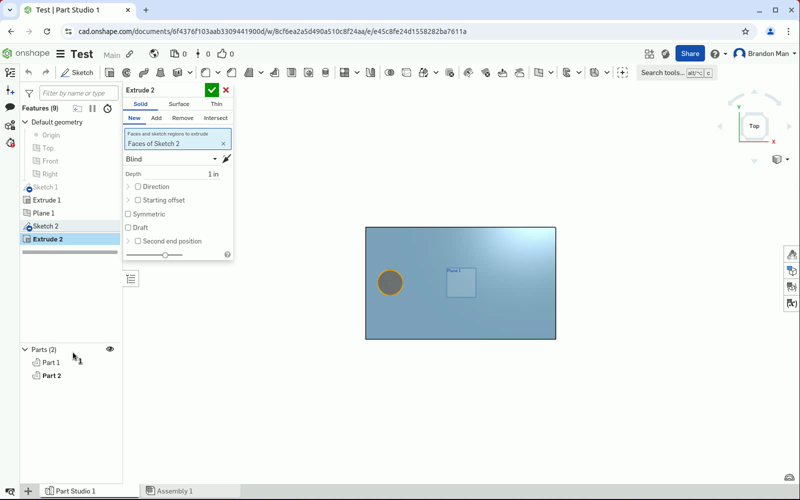
mouse_move(143, 106)
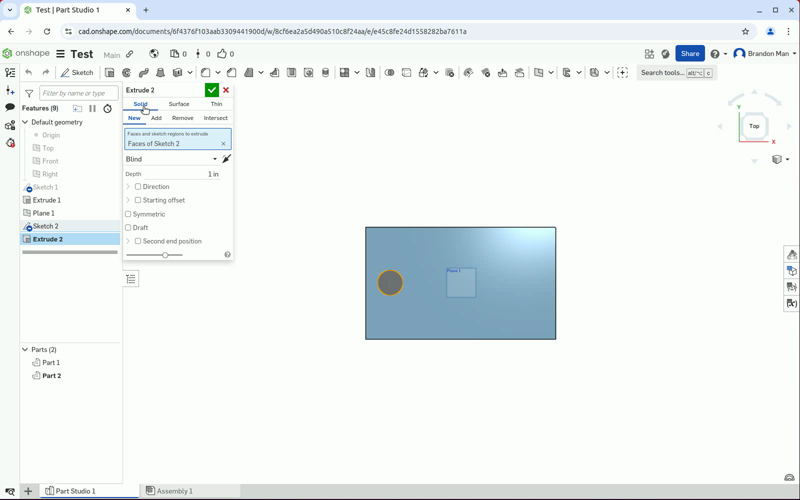
click(143, 106)
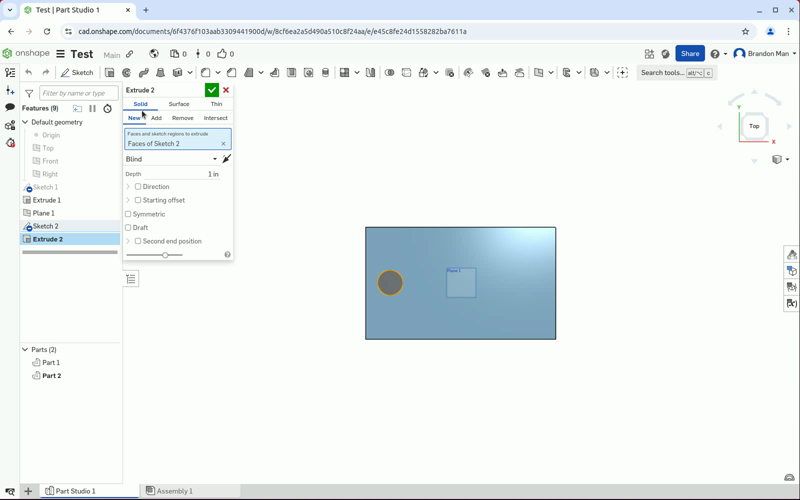
mouse_move(137, 120)
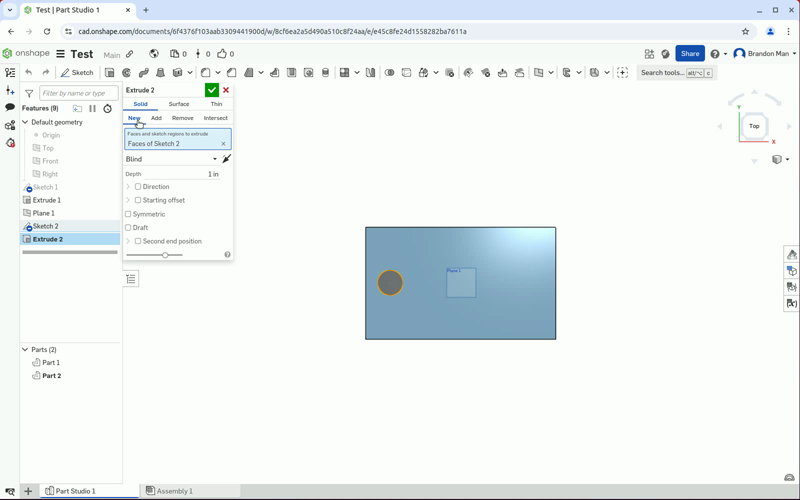
click(137, 120)
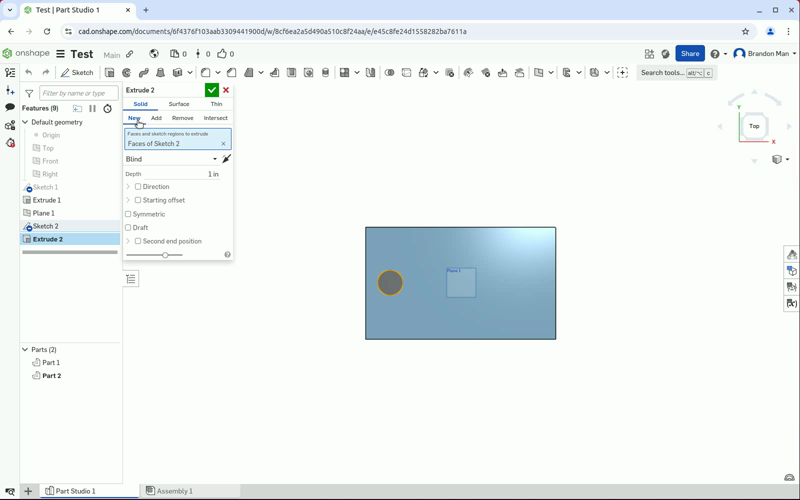
key(tab, 4)
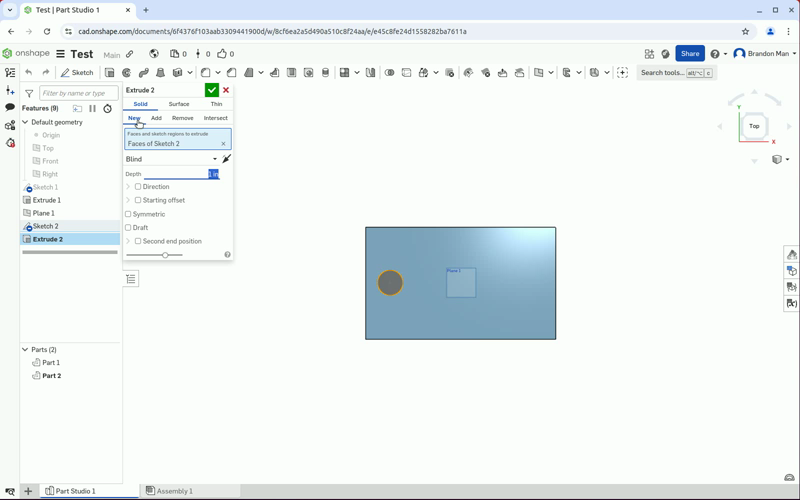
text(16.609)
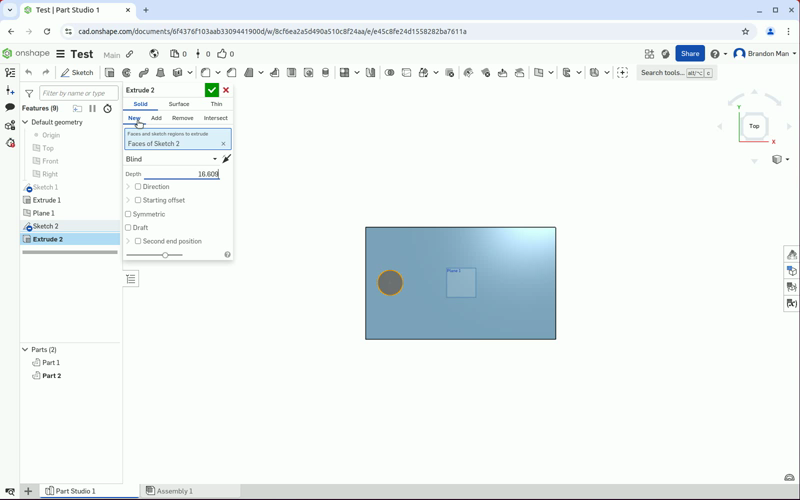
key(enter)
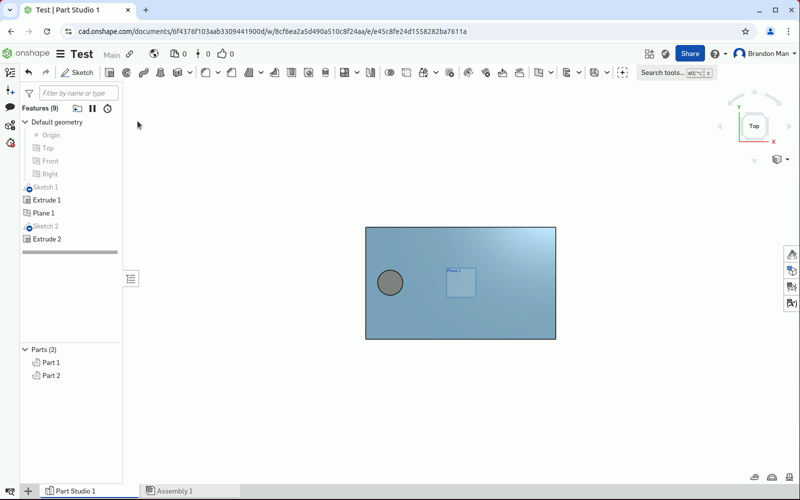
key(shift+h)
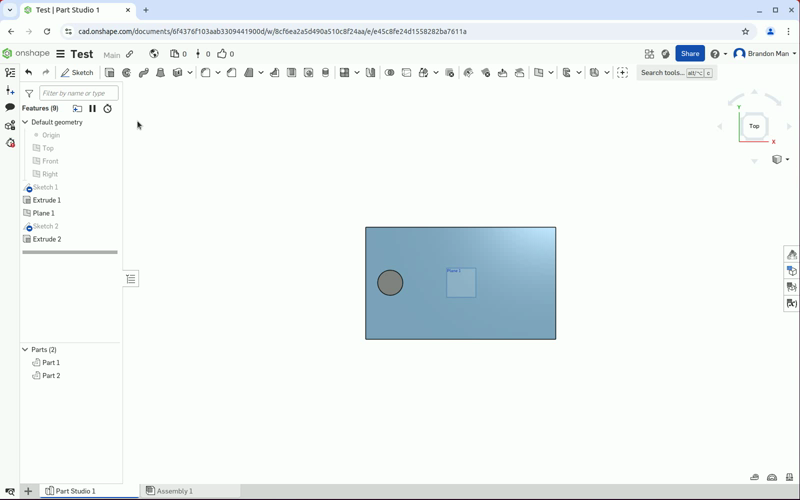
key(shift+h)
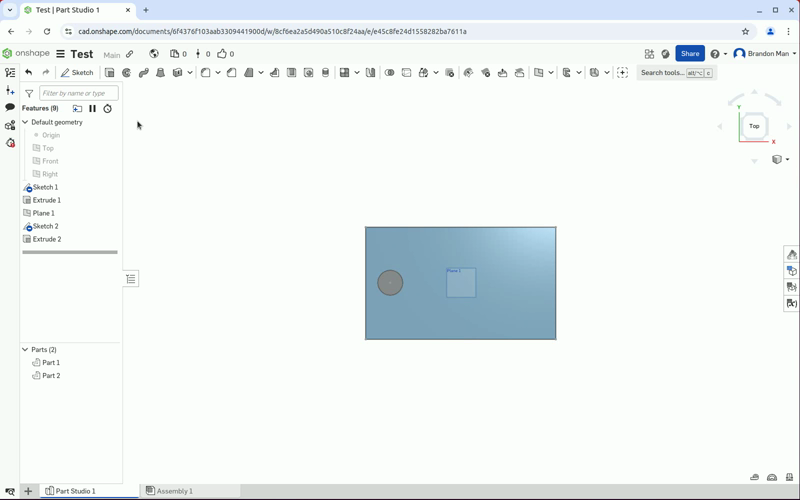
key(shift+7)
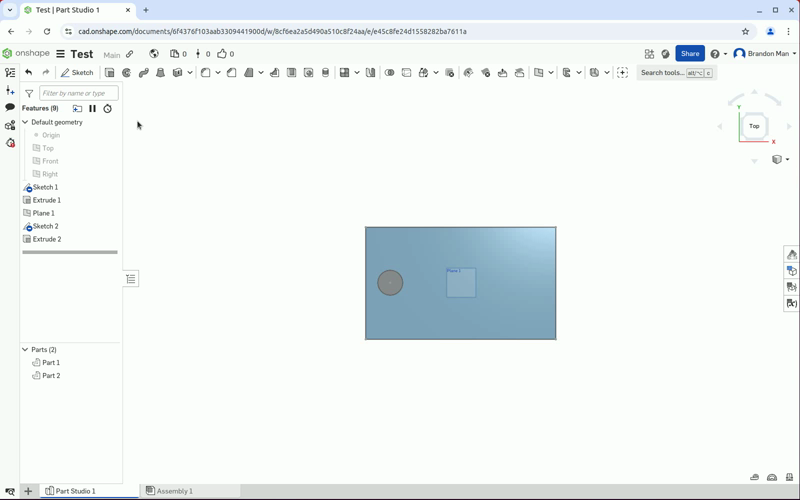
key(up, 3)
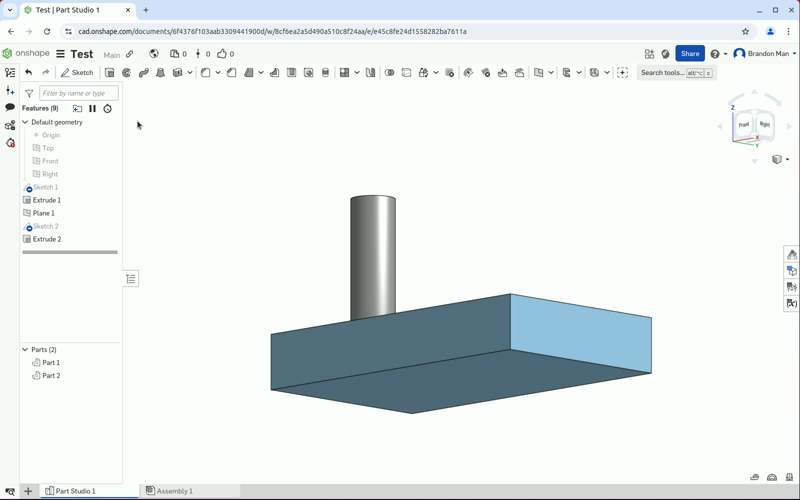
key(left, 3)
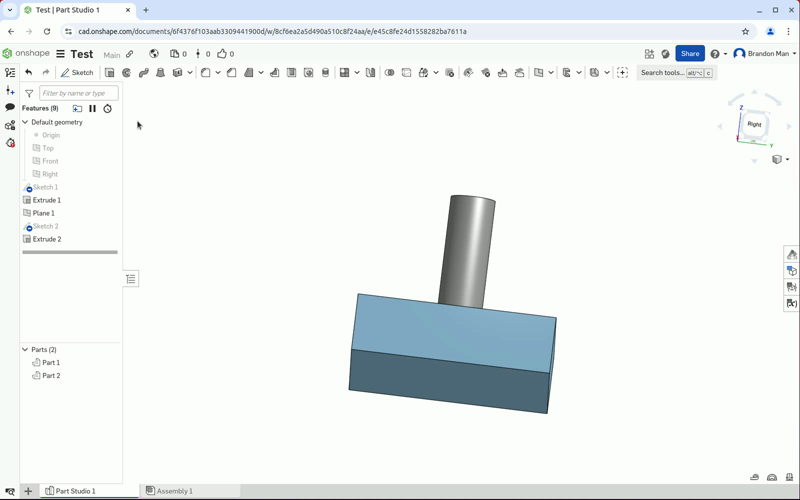
key(right, 3)
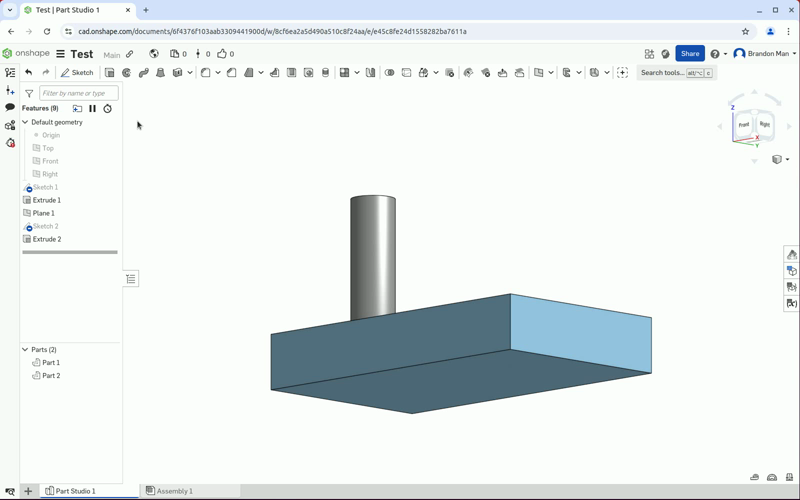
key(down, 3)
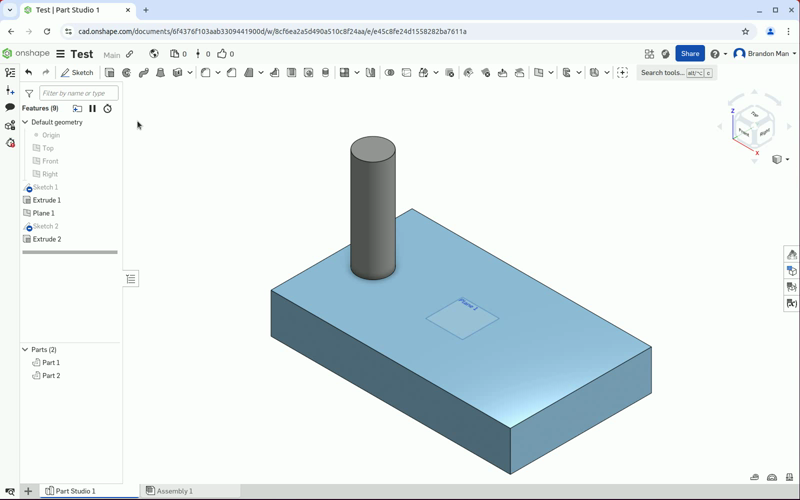
mouse_move(73, 189)
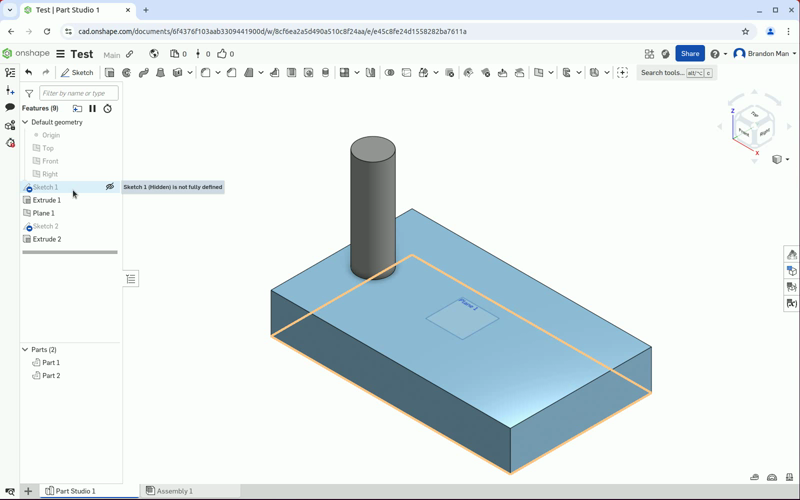
click(73, 189)